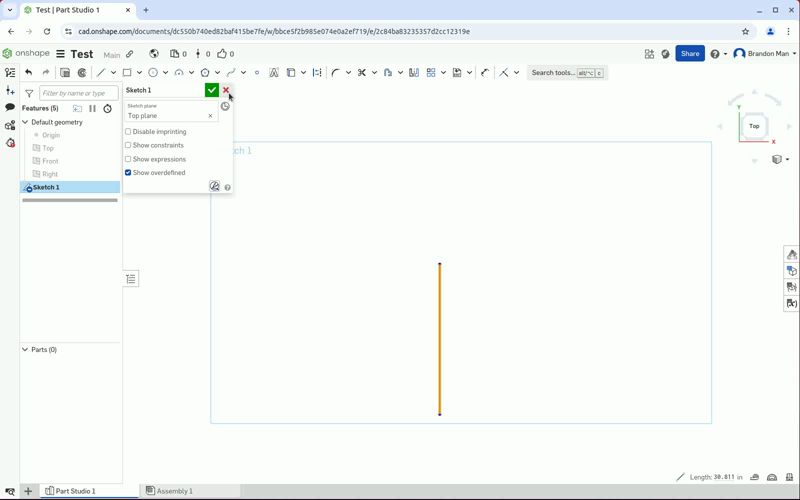
key(shift+h)
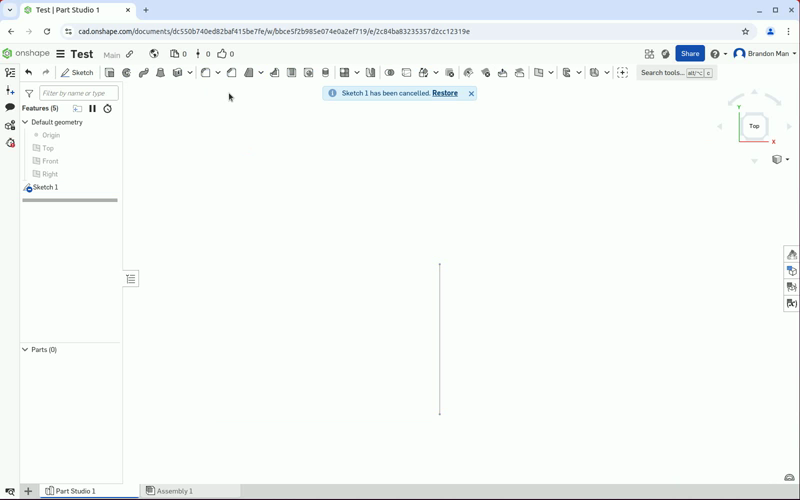
key(shift+s)
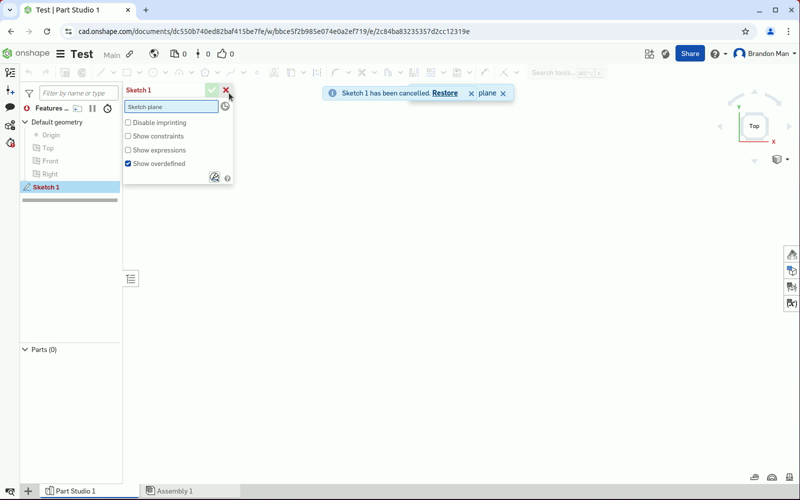
mouse_move(73, 150)
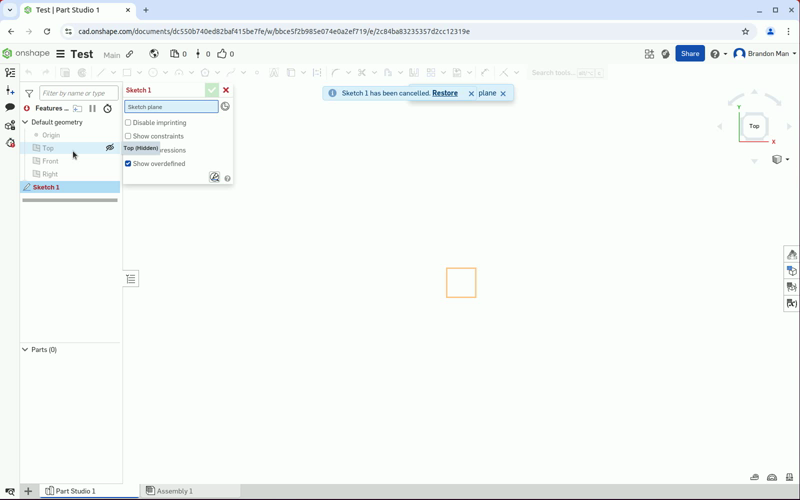
click(73, 150)
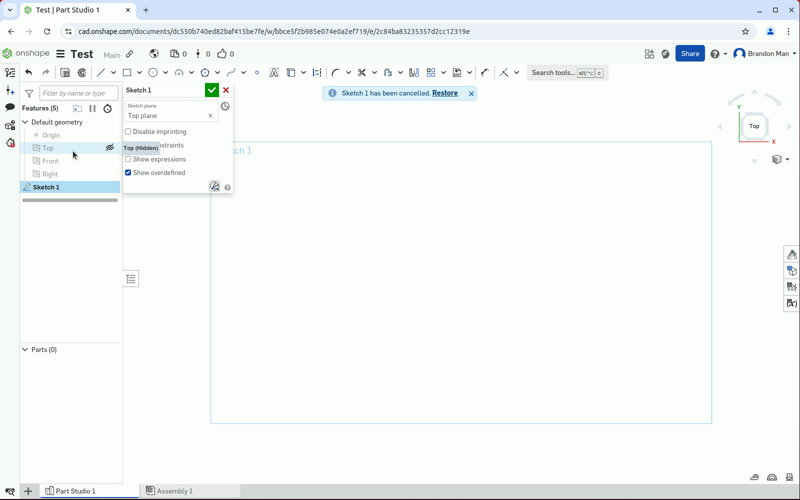
mouse_move(73, 352)
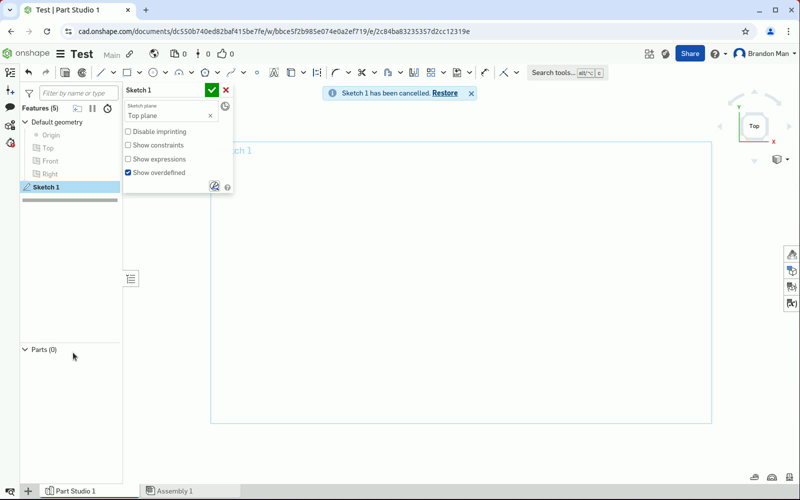
key(y)
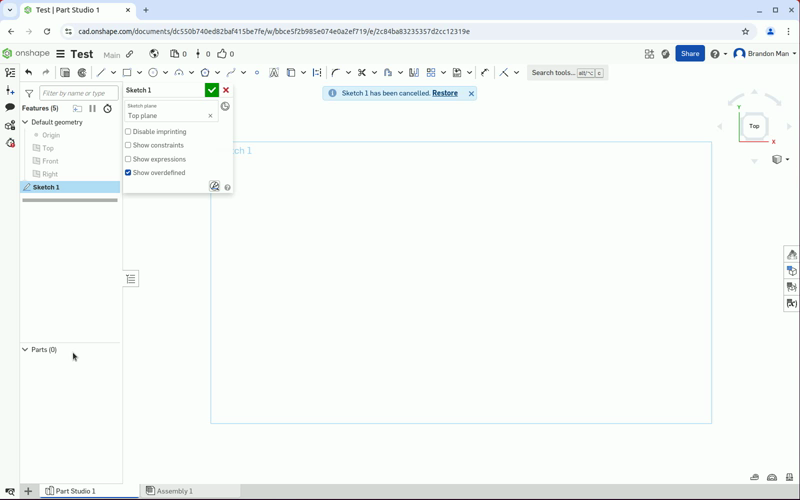
key(l)
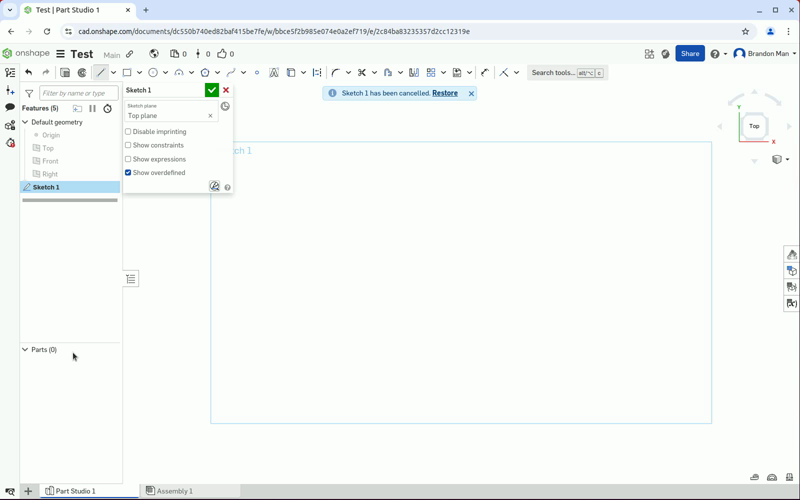
key_down(shift)
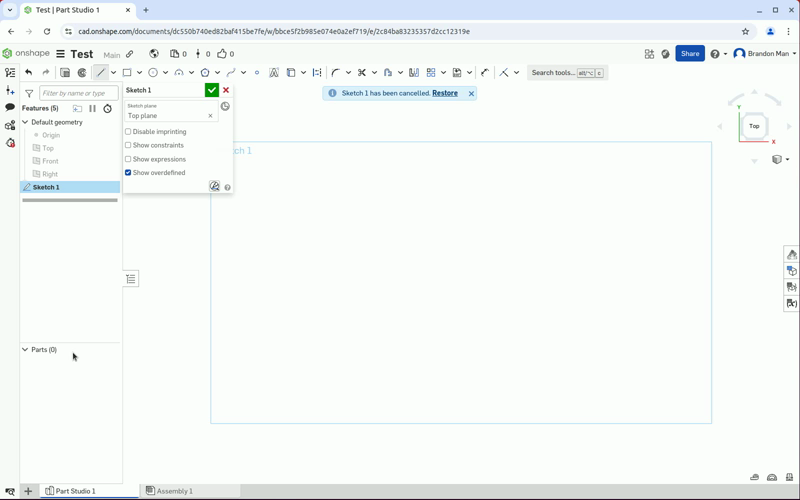
mouse_move(349, 282)
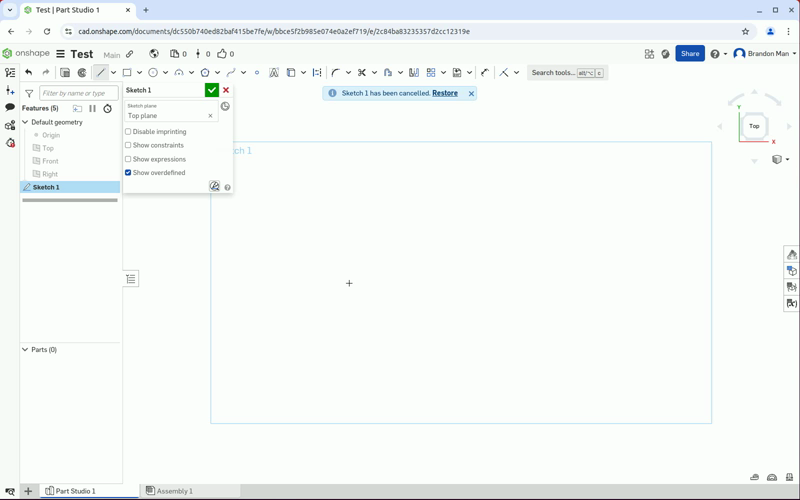
click(349, 282)
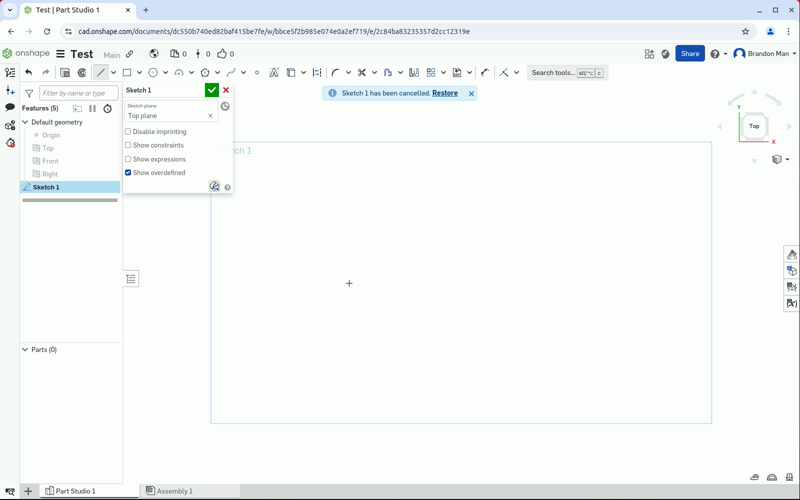
key_up(shift)
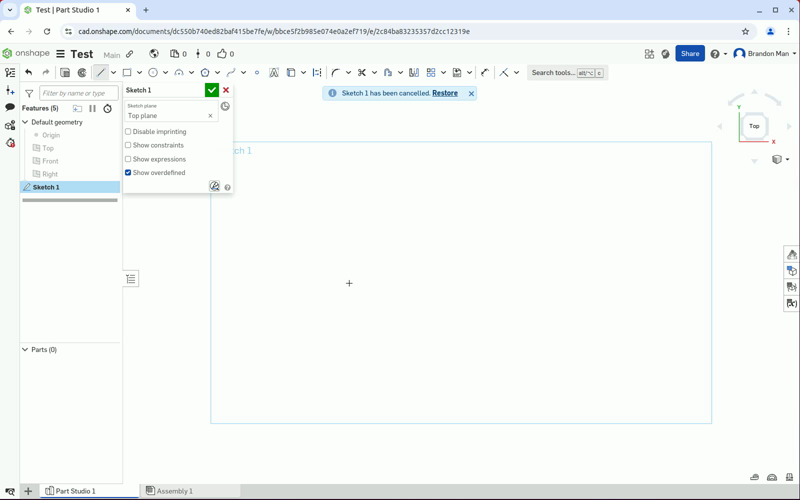
key_down(shift)
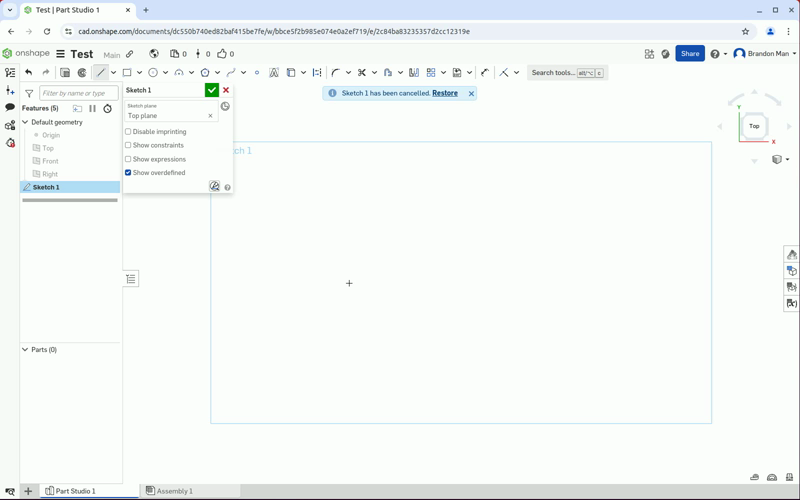
mouse_move(405, 378)
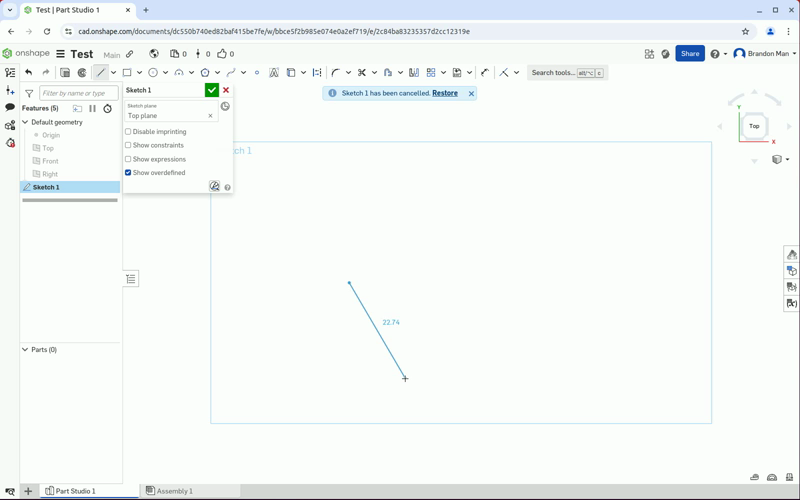
click(405, 378)
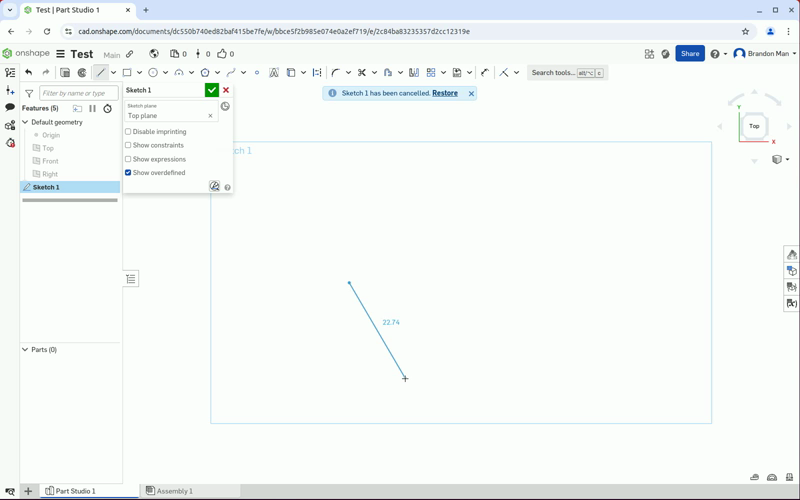
key_up(shift)
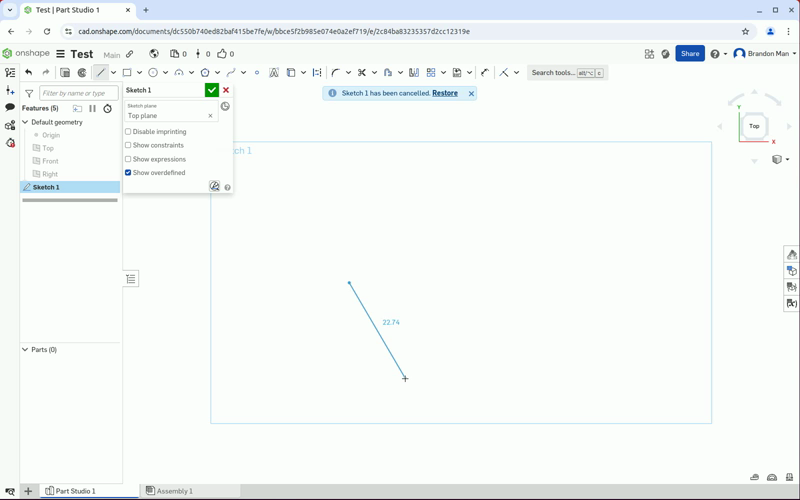
key_down(shift)
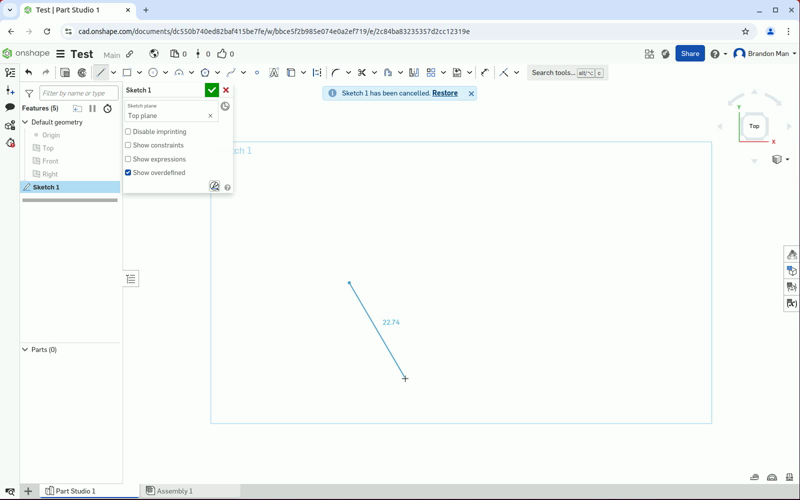
mouse_move(514, 378)
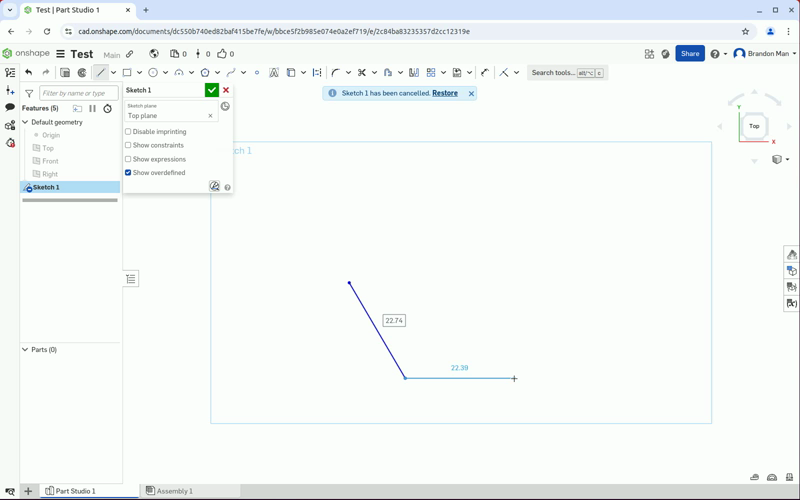
click(514, 378)
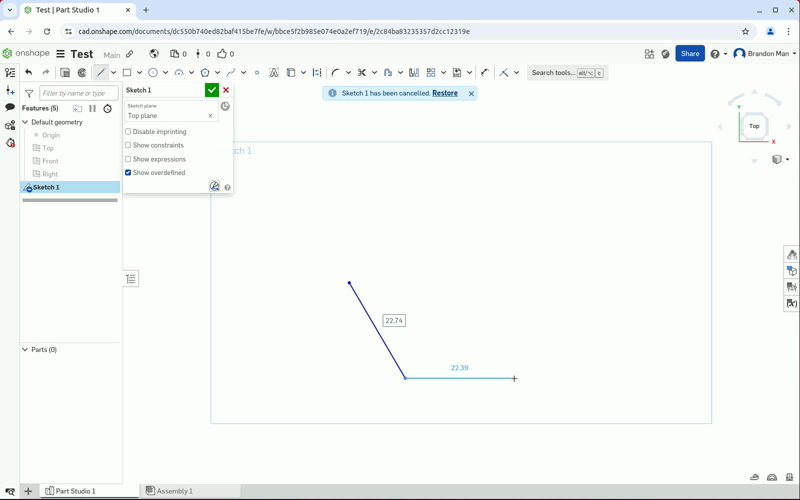
key_up(shift)
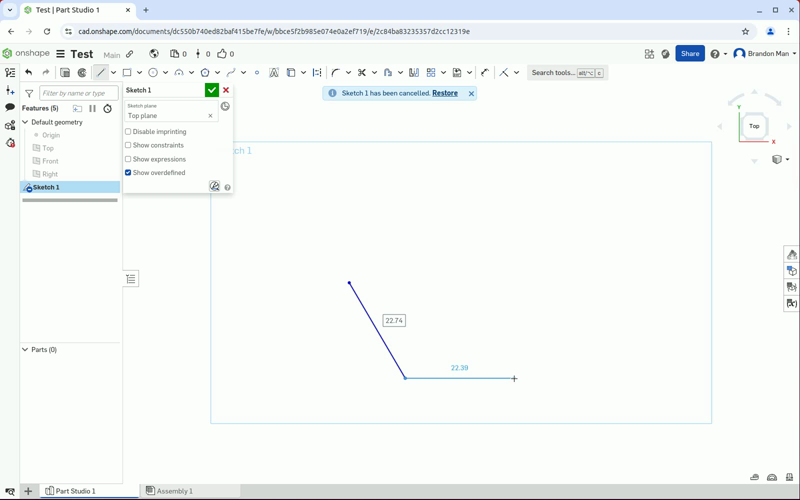
key_down(shift)
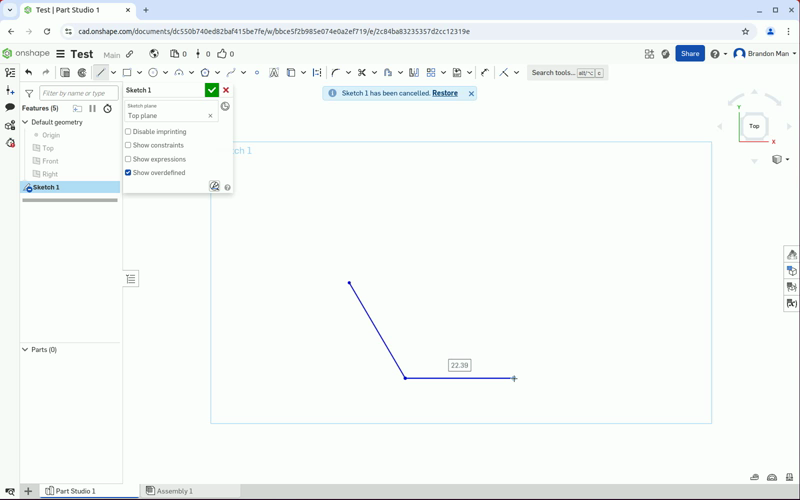
mouse_move(569, 282)
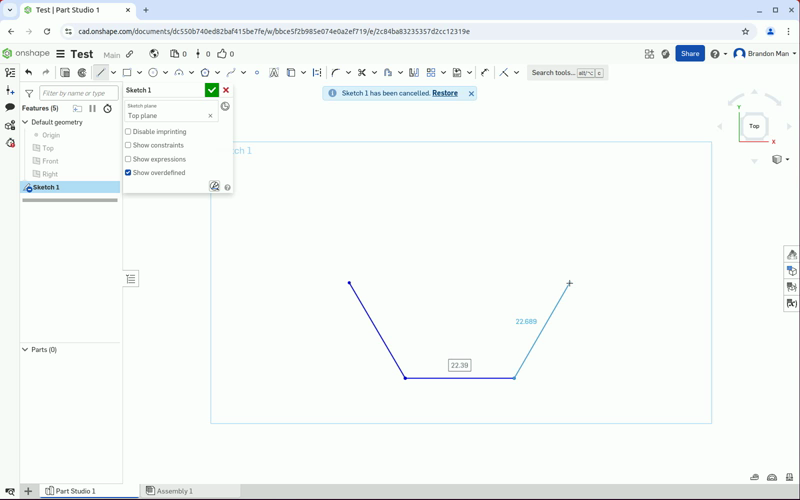
click(569, 282)
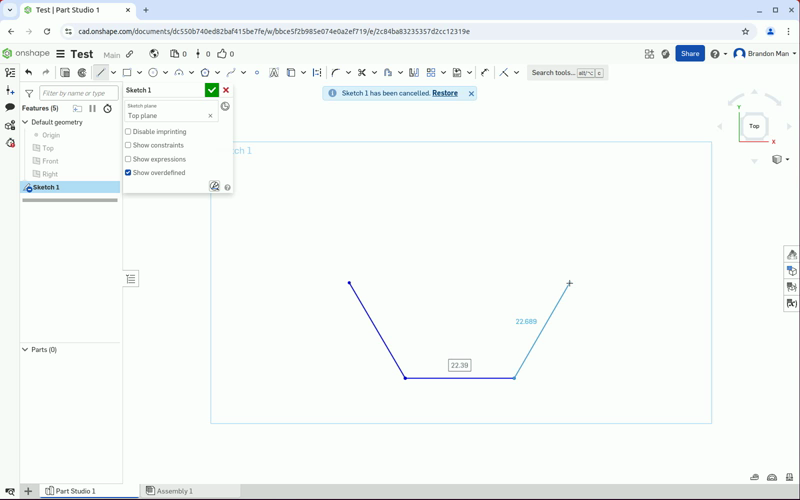
key_up(shift)
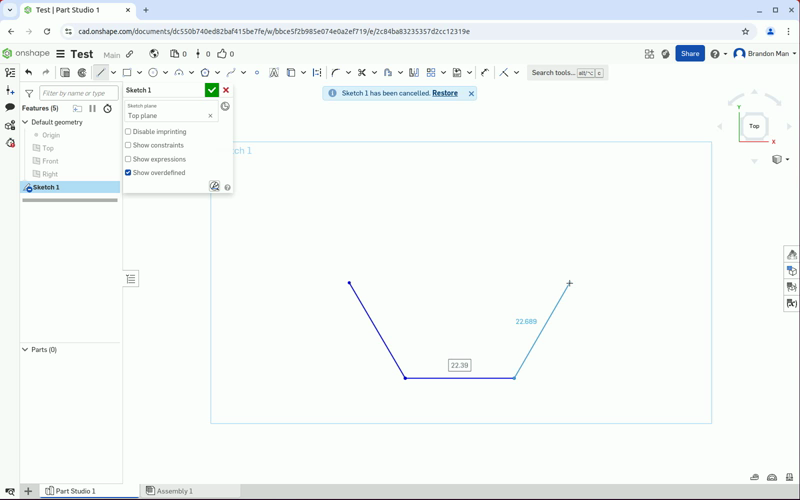
key_down(shift)
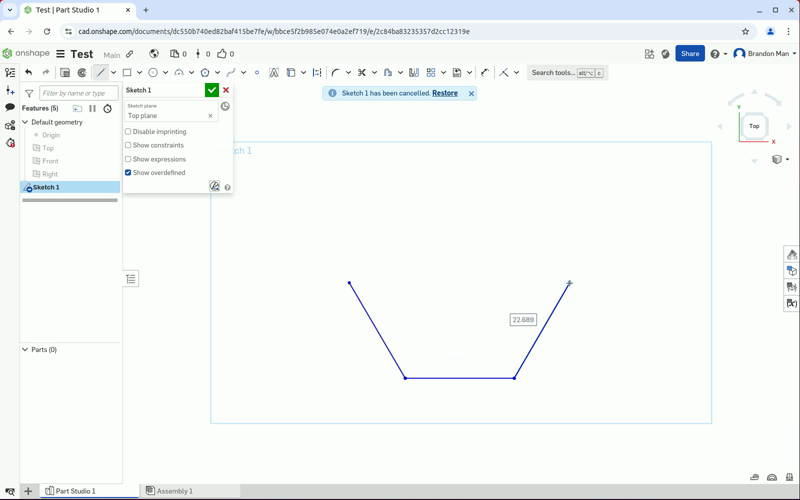
mouse_move(514, 187)
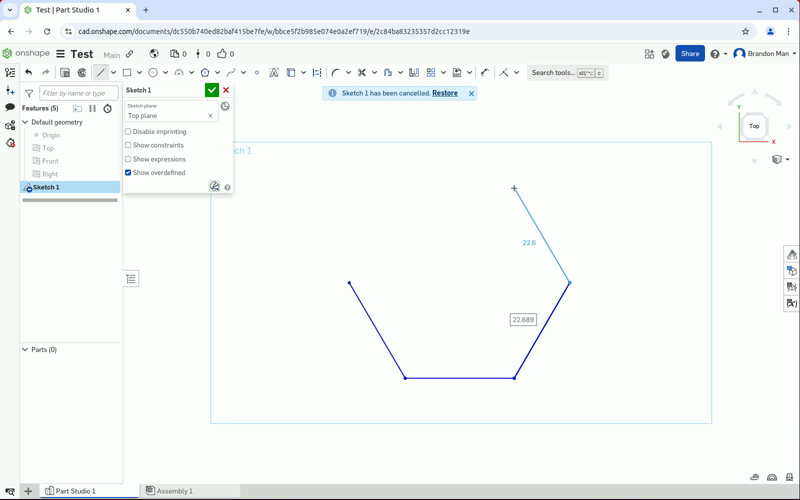
click(514, 187)
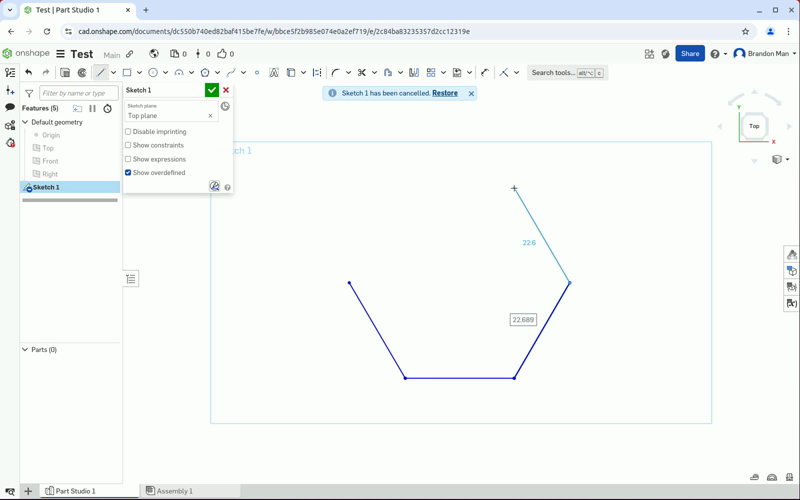
key_up(shift)
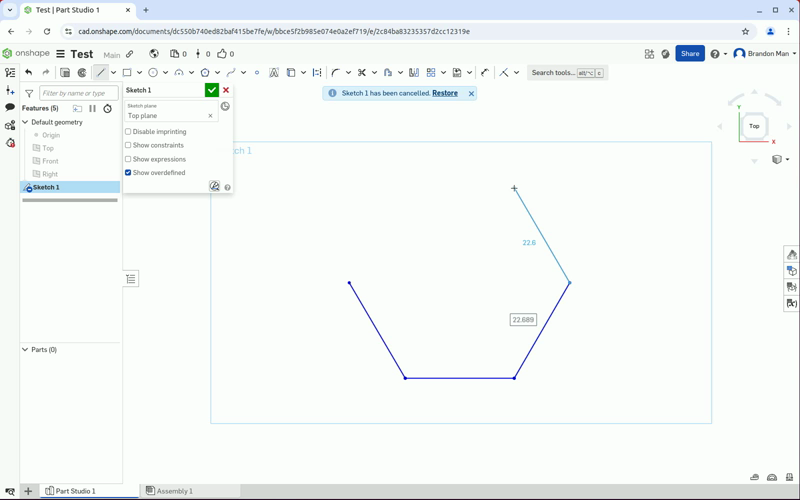
key_down(shift)
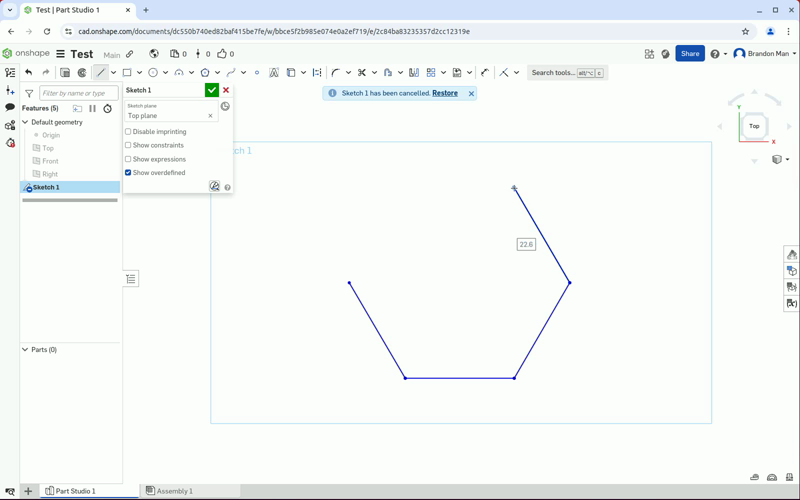
mouse_move(405, 187)
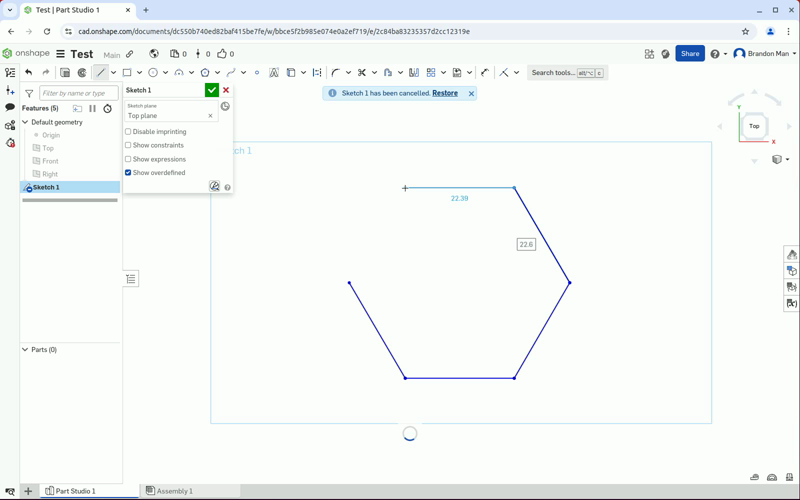
click(405, 187)
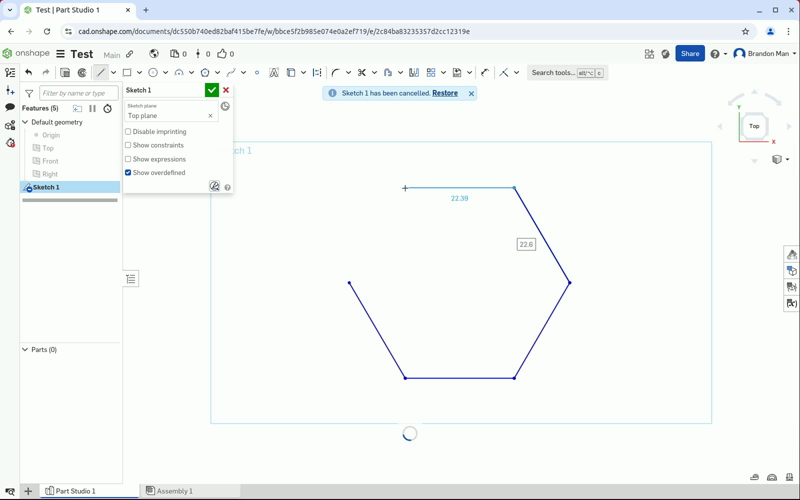
key_up(shift)
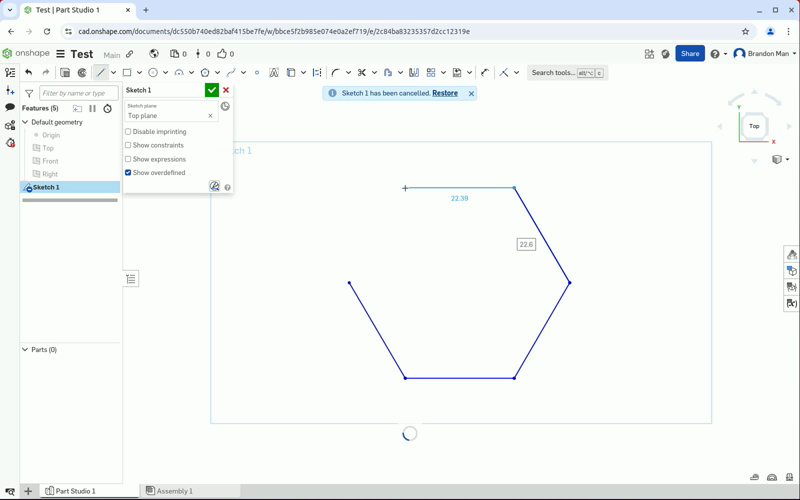
key_down(shift)
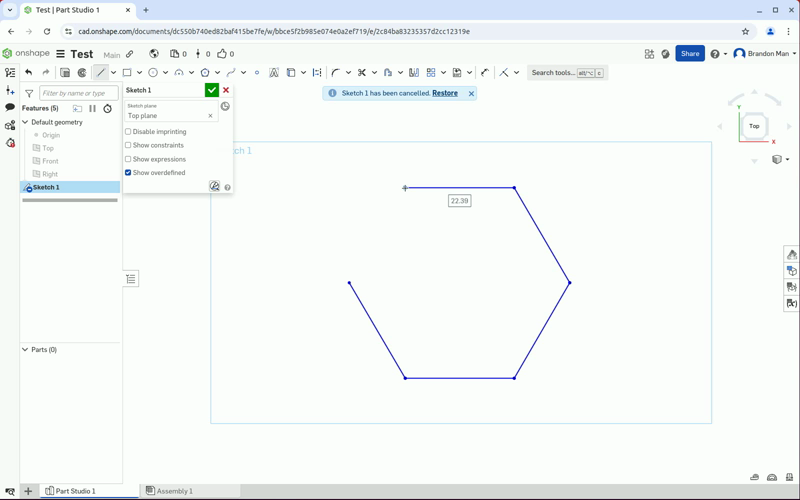
mouse_move(349, 282)
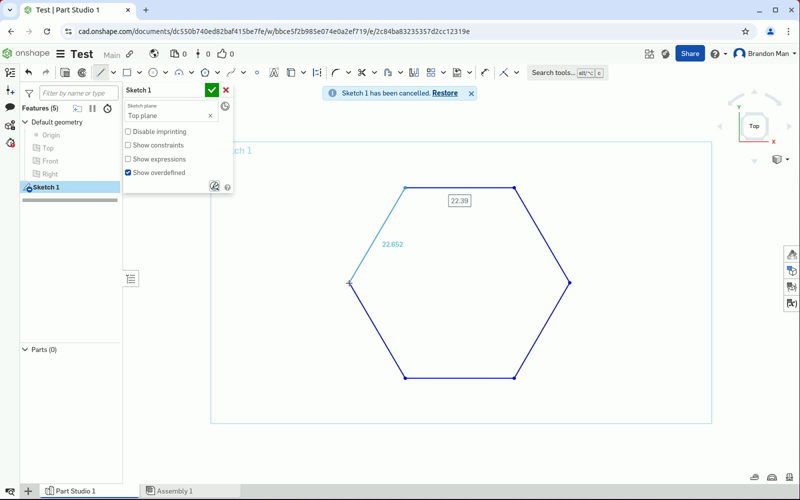
key_up(shift)
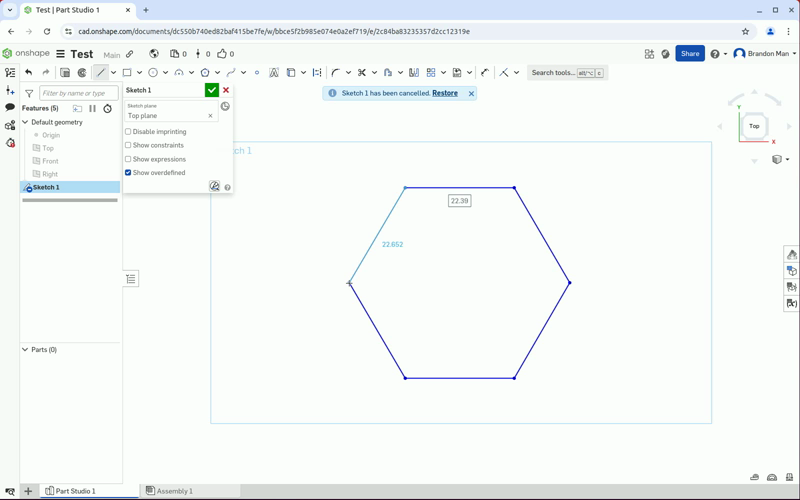
click(349, 282)
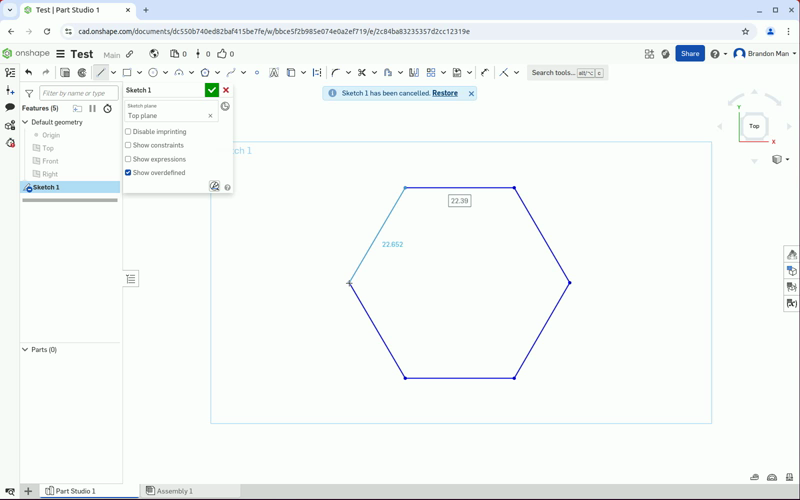
key(esc)
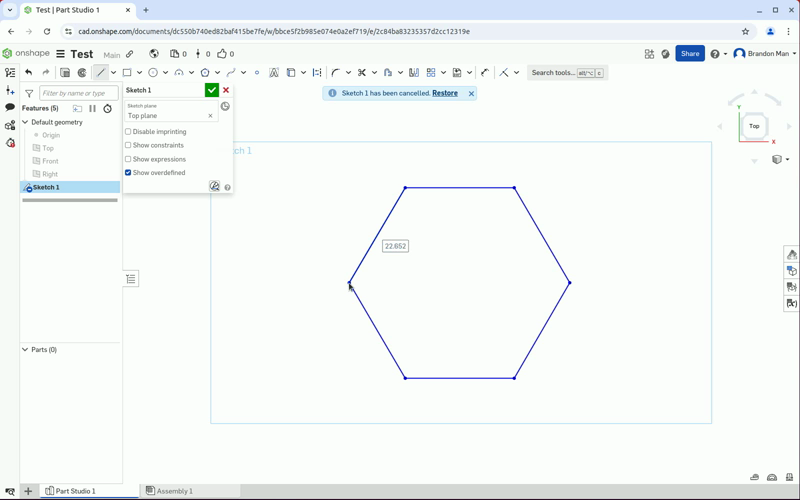
mouse_move(429, 309)
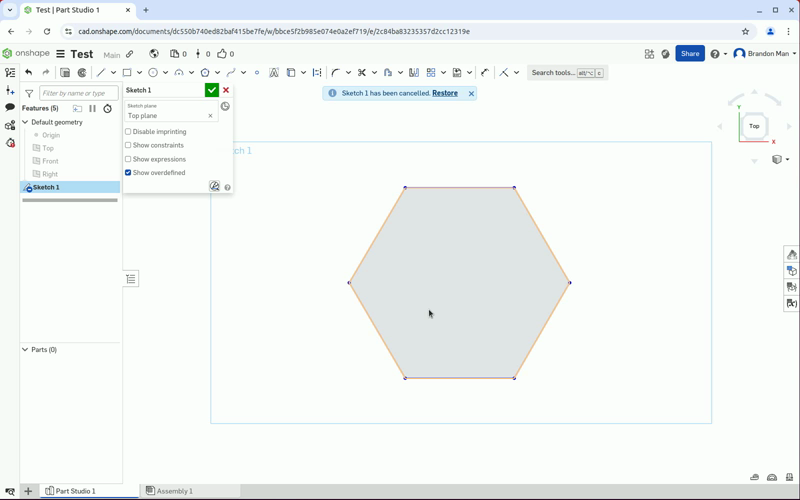
click(429, 309)
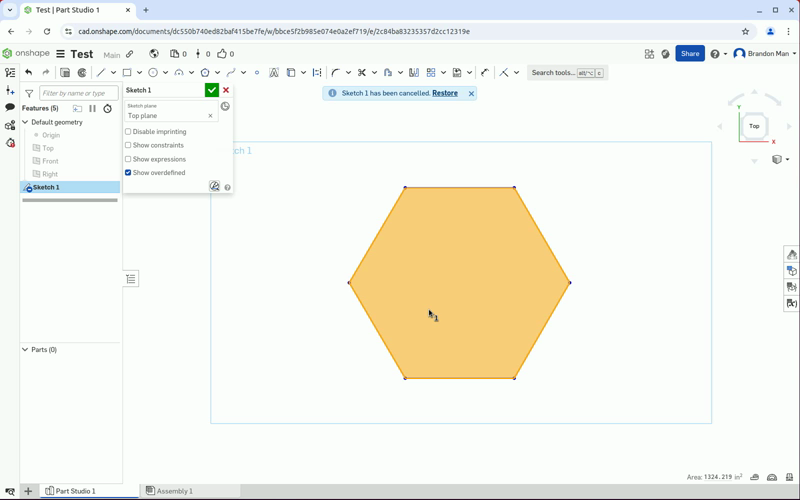
mouse_move(73, 352)
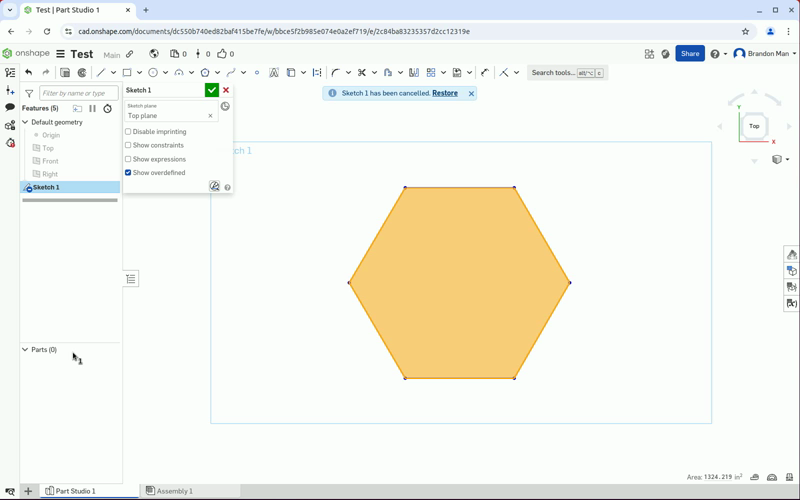
key(shift+y)
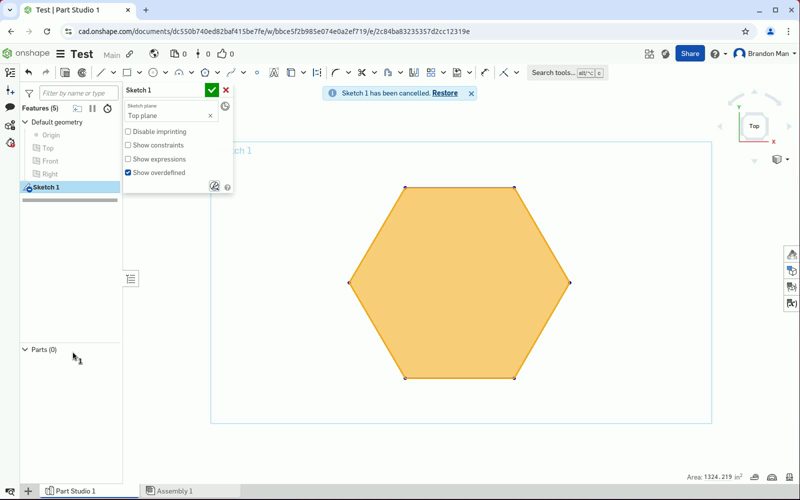
key(shift+e)
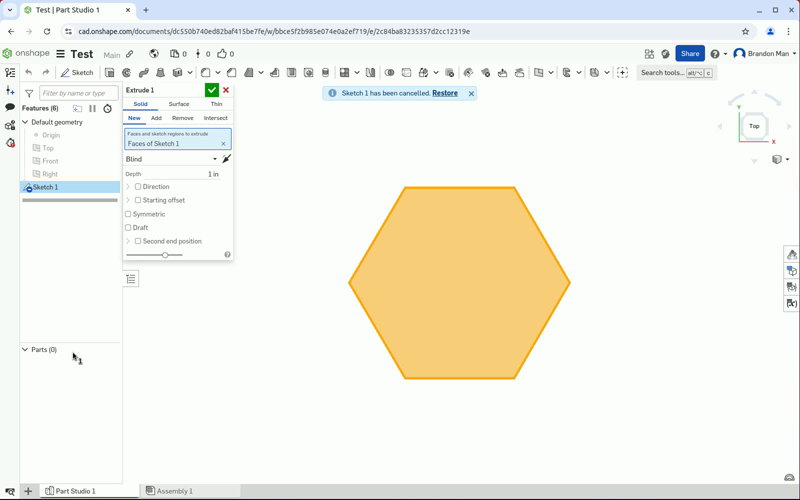
mouse_move(143, 106)
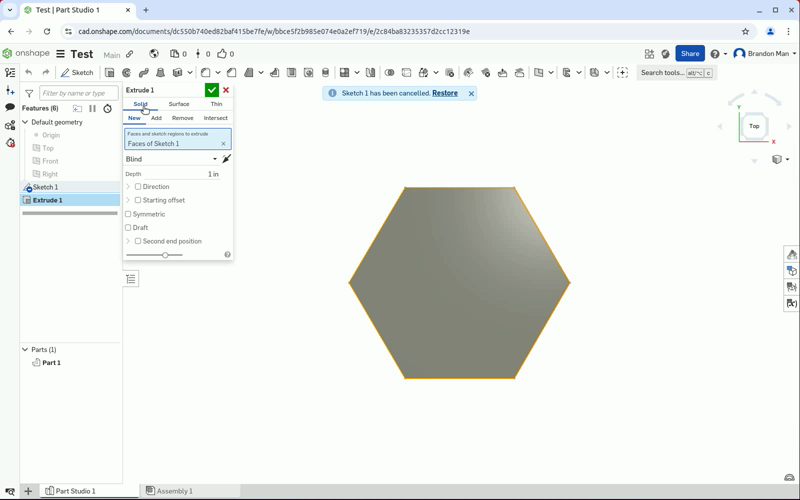
click(143, 106)
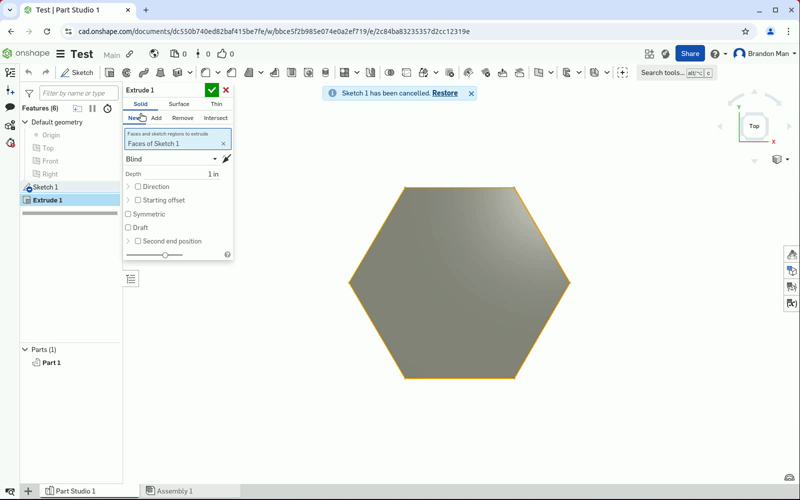
mouse_move(137, 120)
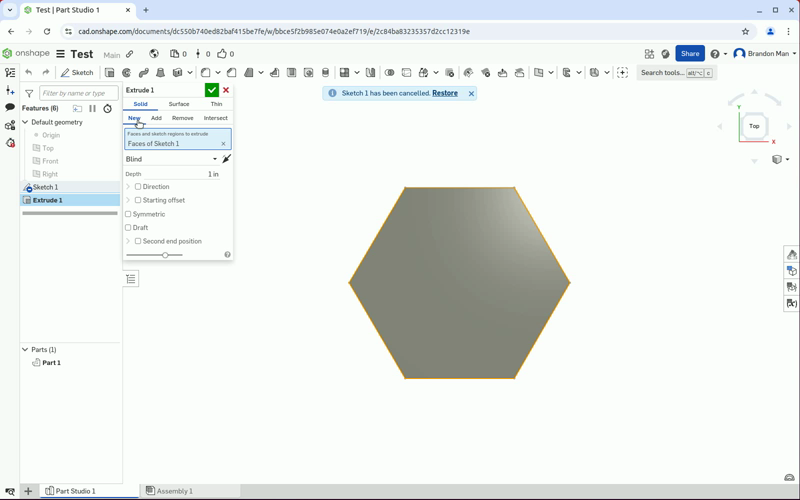
click(137, 120)
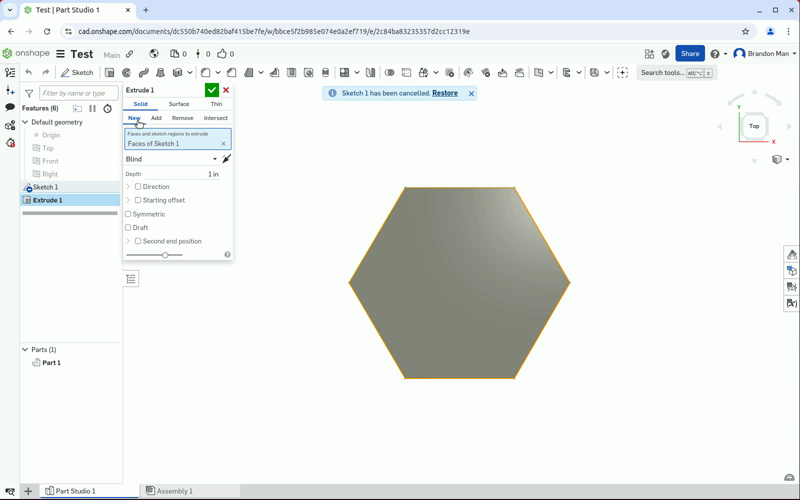
key(tab, 4)
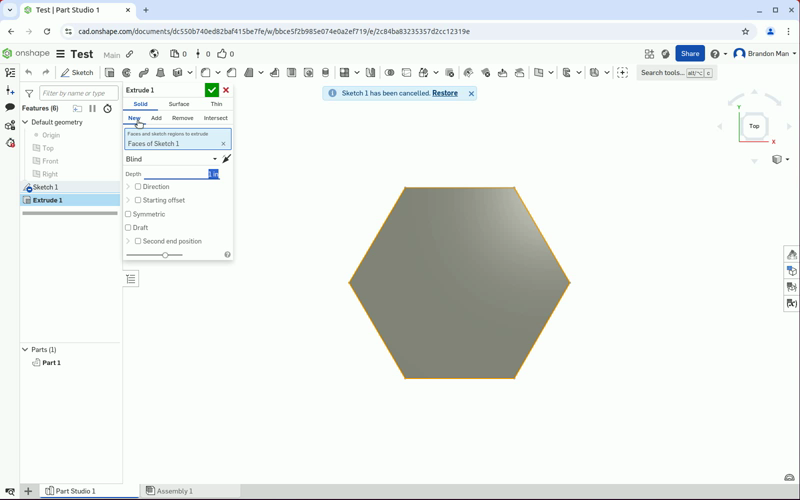
text(15.405)
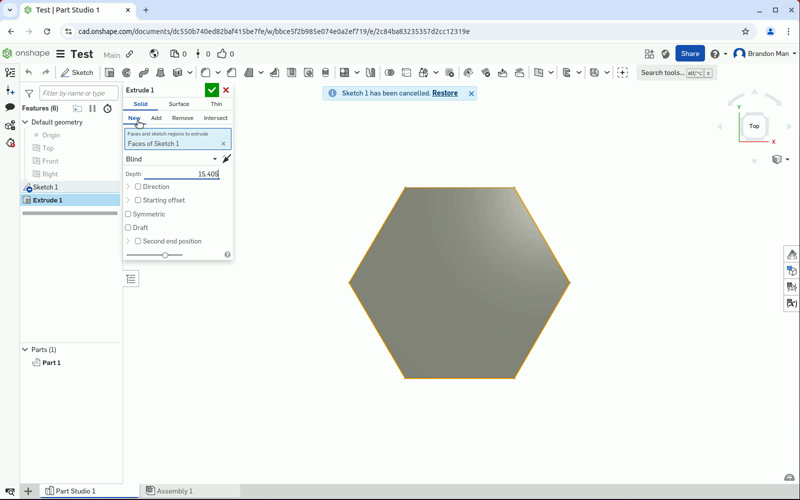
key(enter)
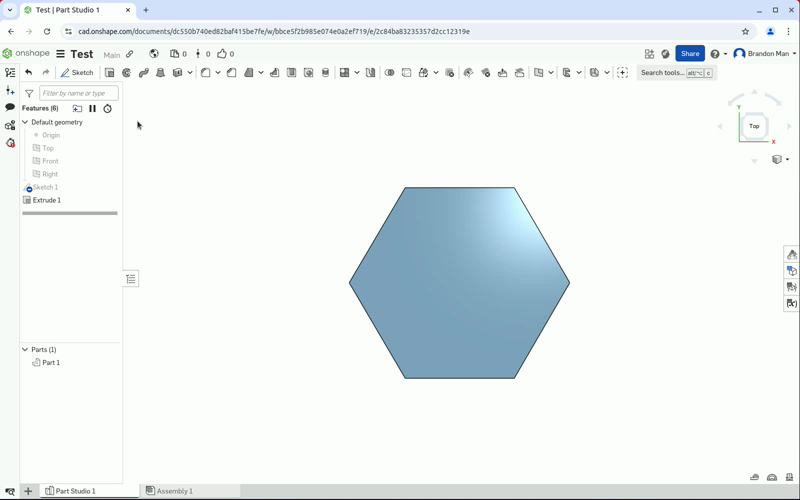
key(shift+h)
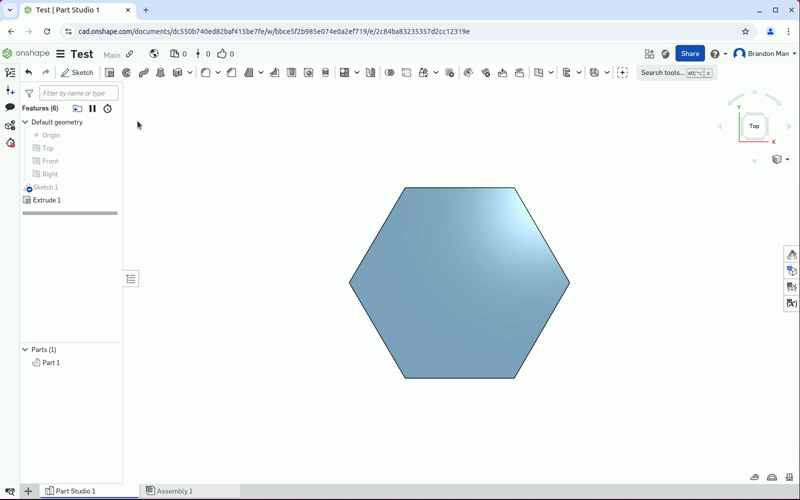
key(shift+h)
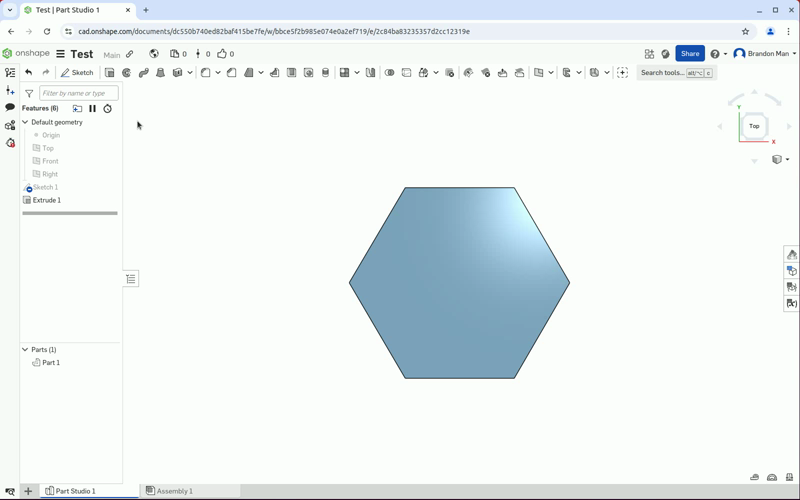
mouse_move(73, 189)
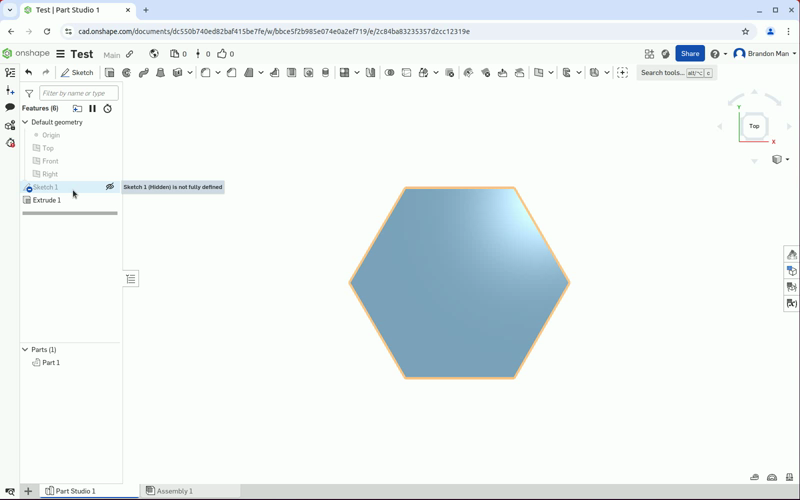
click(73, 189)
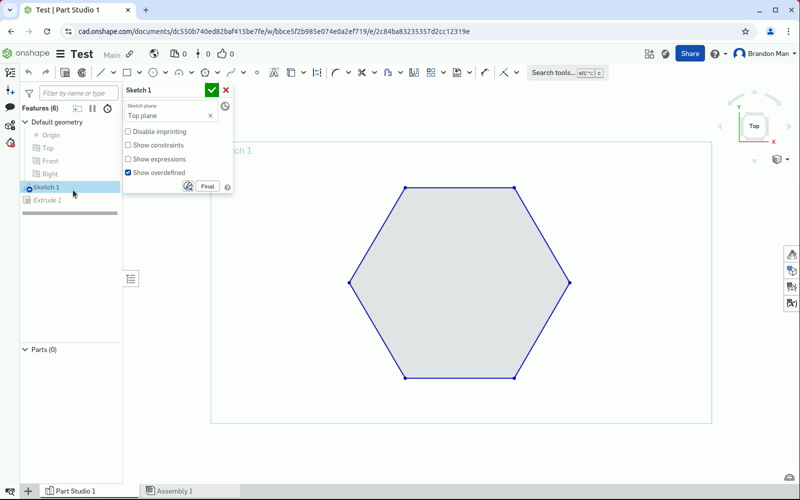
mouse_move(229, 92)
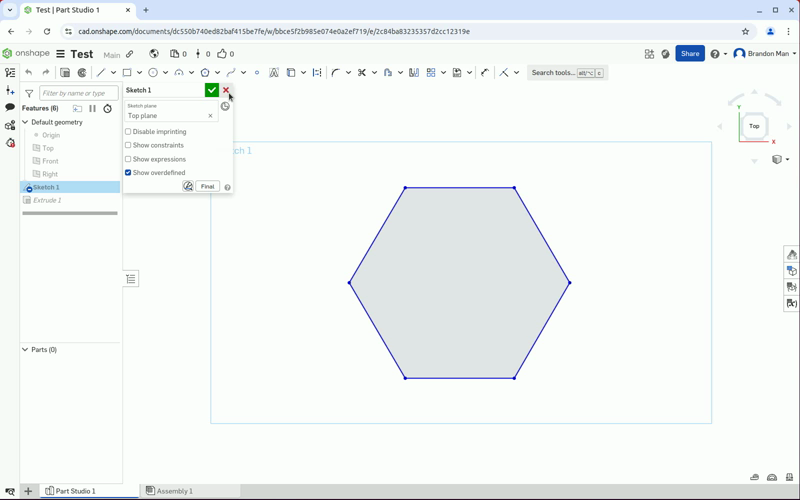
click(229, 92)
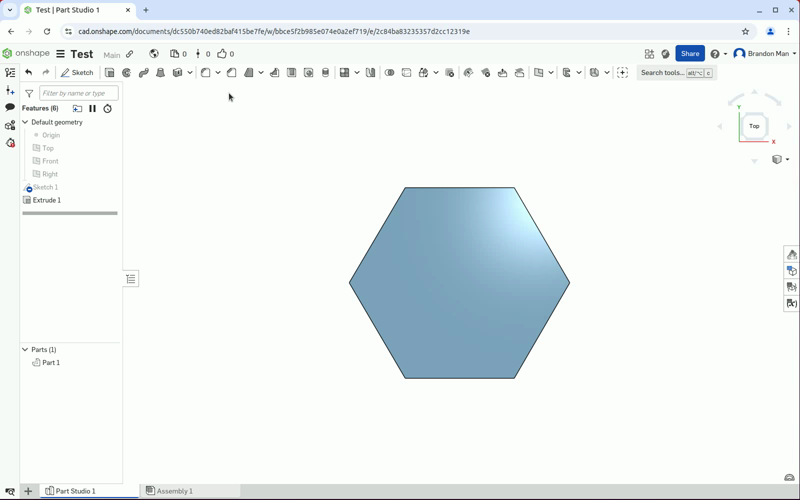
mouse_move(541, 75)
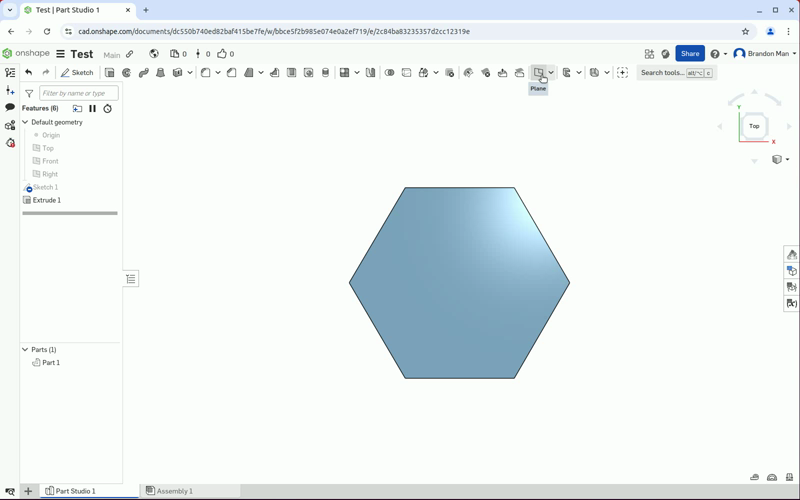
click(541, 75)
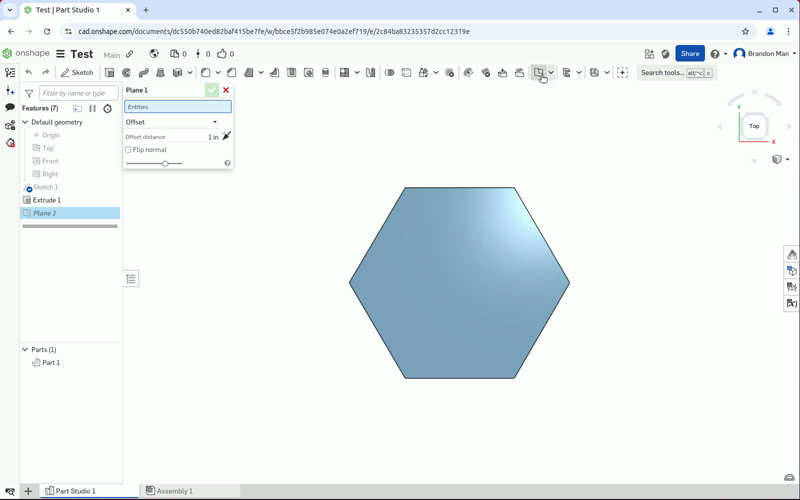
mouse_move(73, 150)
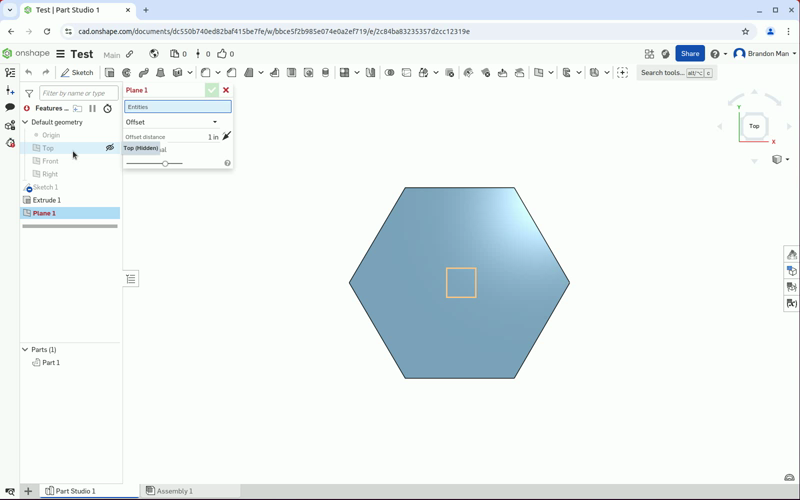
click(73, 150)
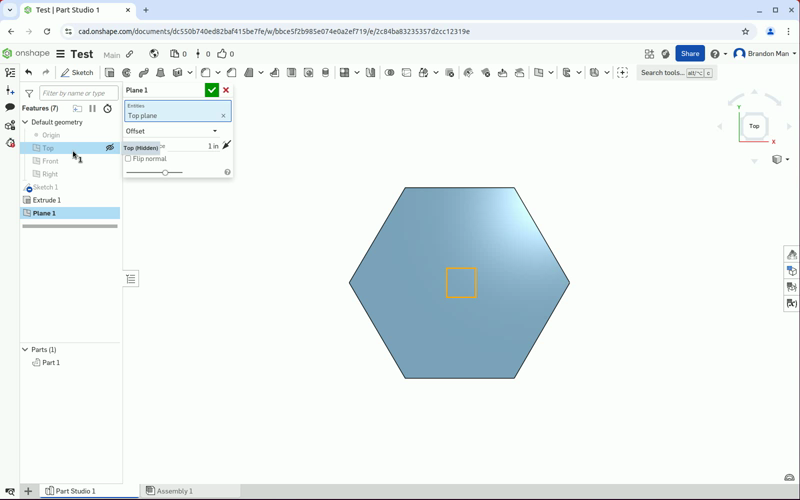
key(tab, 2)
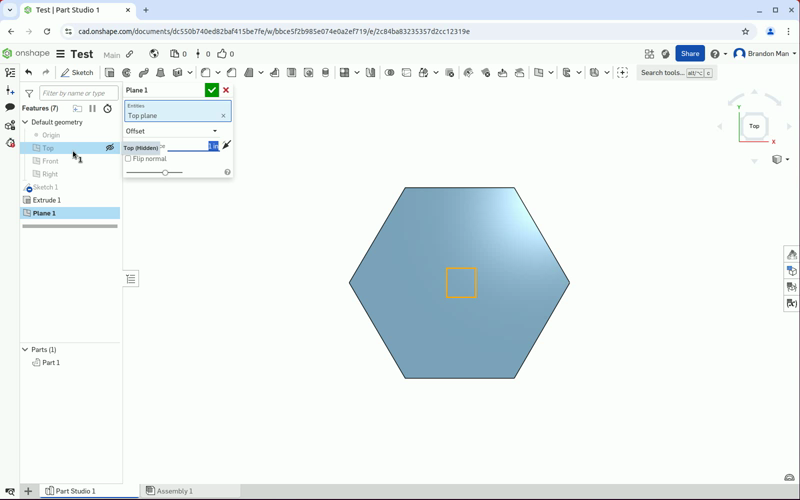
text(15.405)
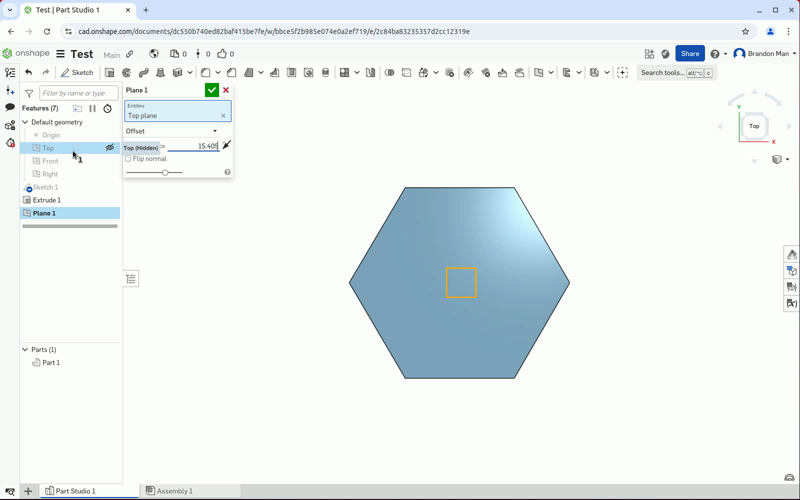
key(enter, 2)
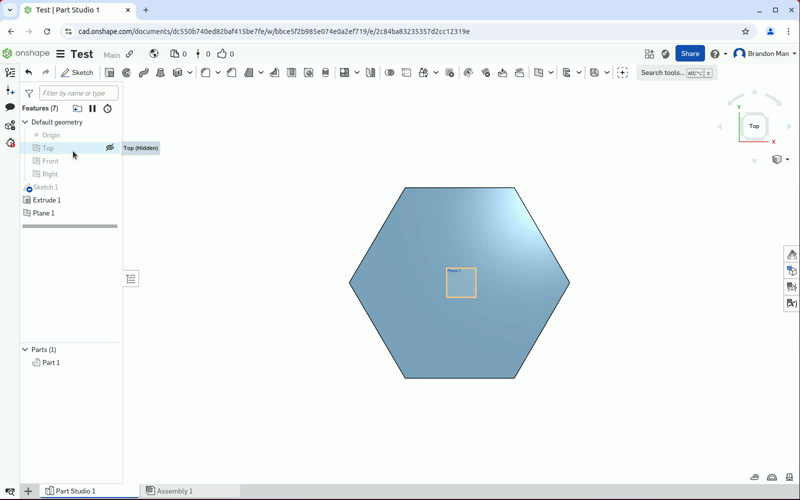
key(shift+s)
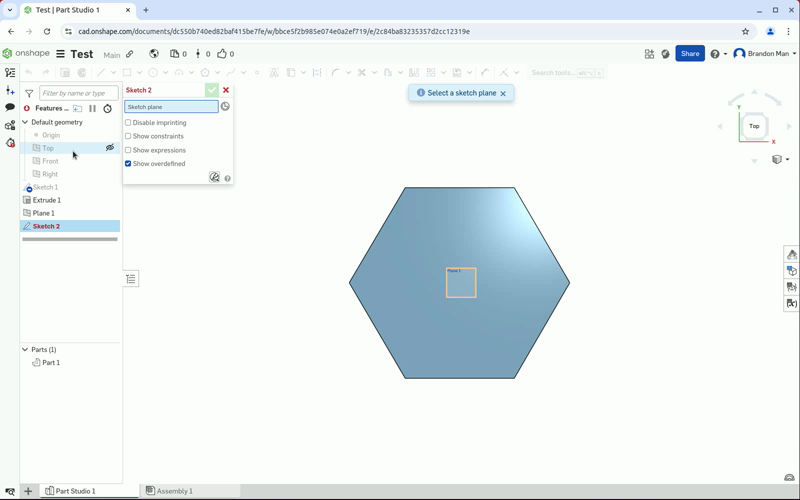
mouse_move(73, 215)
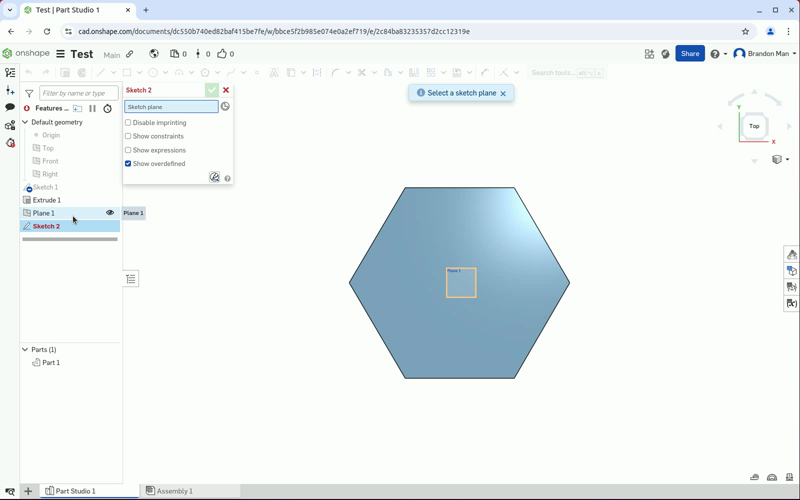
click(73, 215)
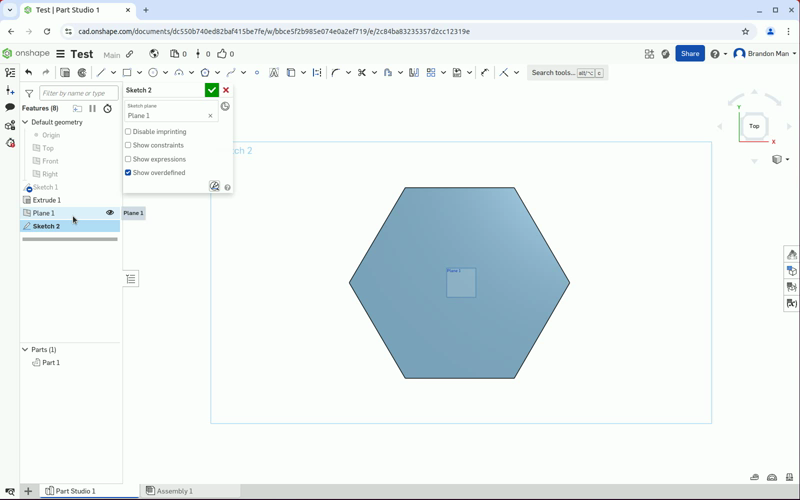
mouse_move(73, 352)
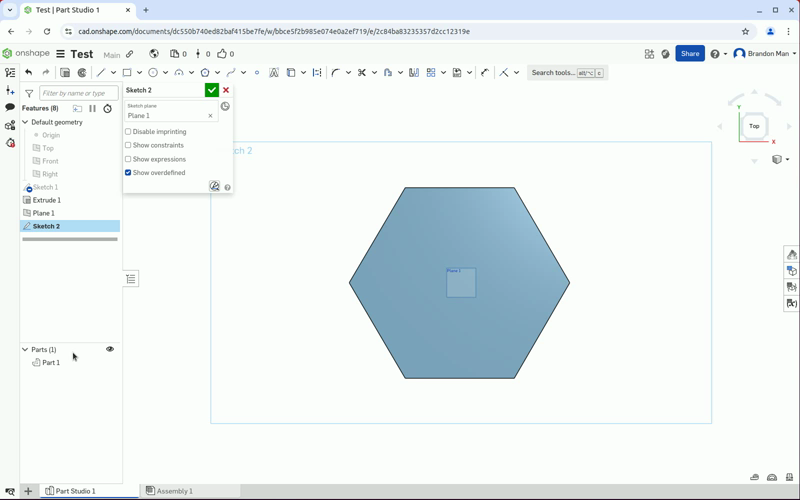
key(y)
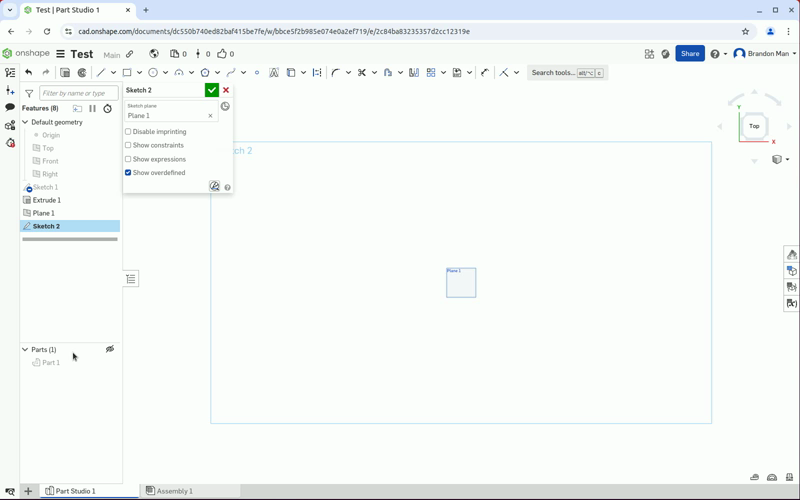
key(c)
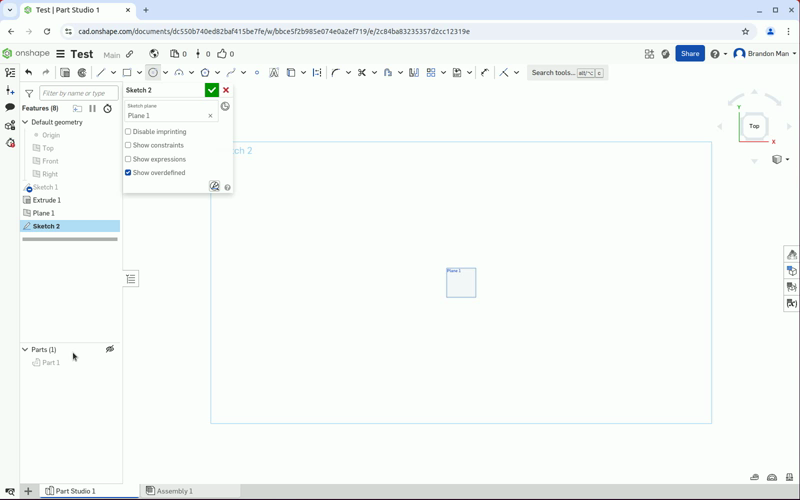
key_down(shift)
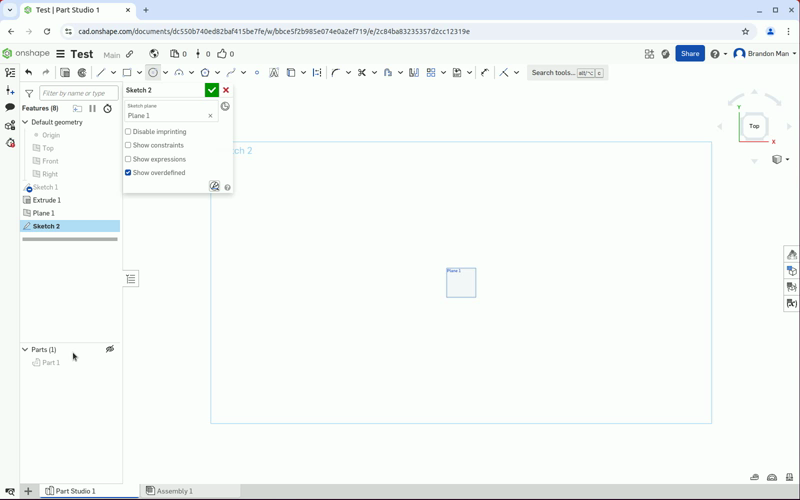
mouse_move(461, 282)
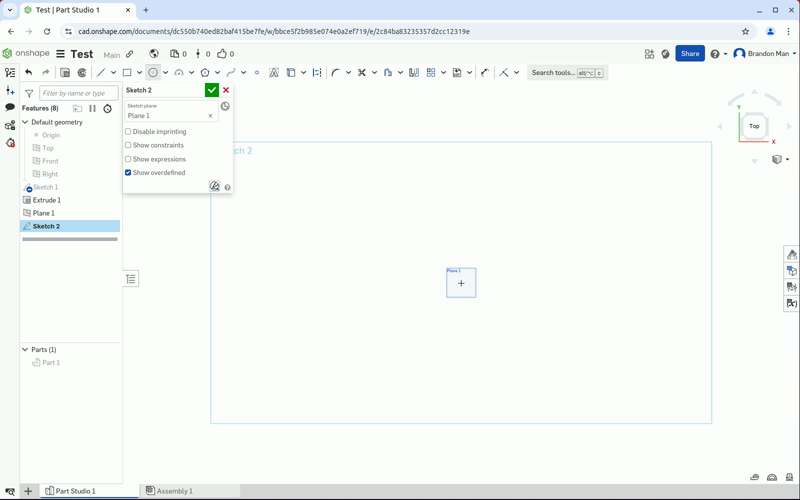
click(461, 282)
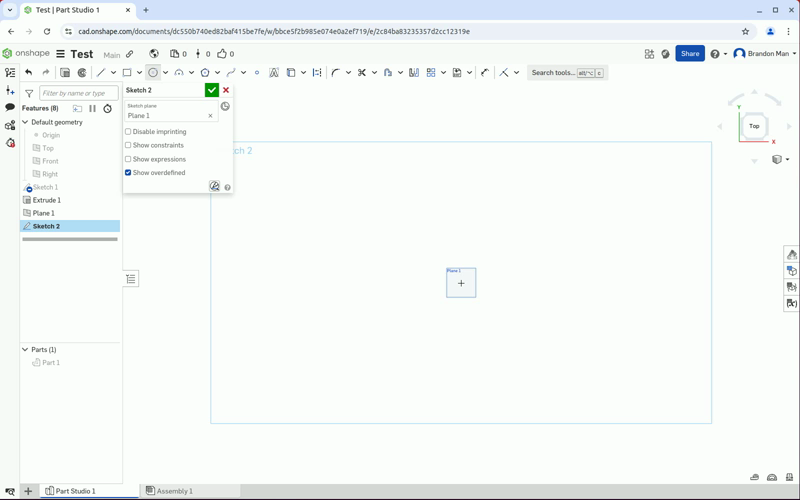
key_up(shift)
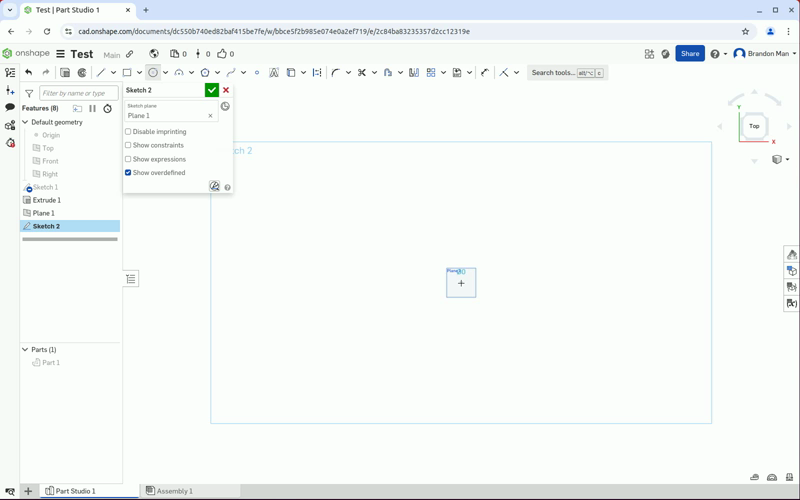
mouse_move(552, 282)
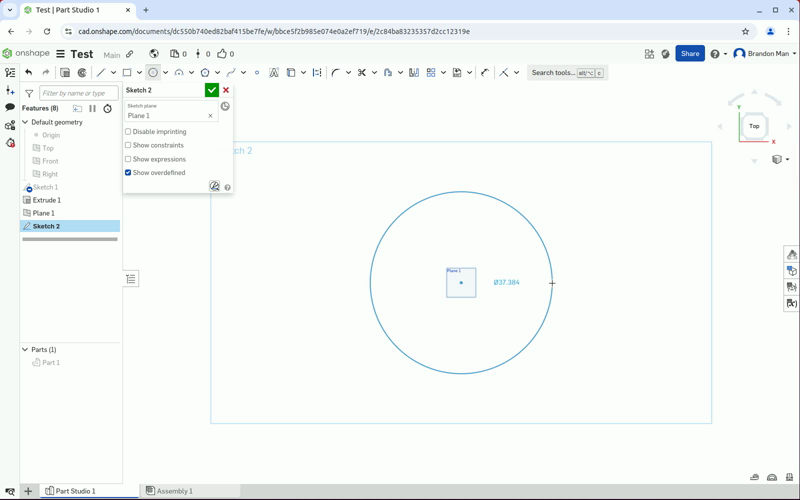
click(552, 282)
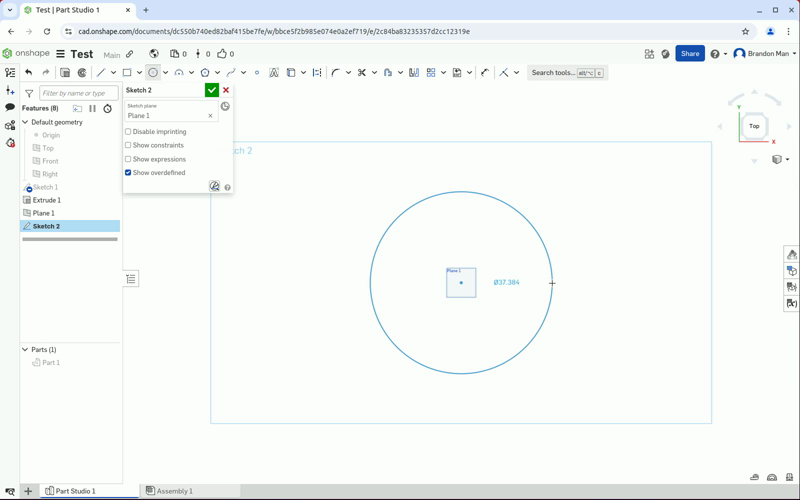
key(esc)
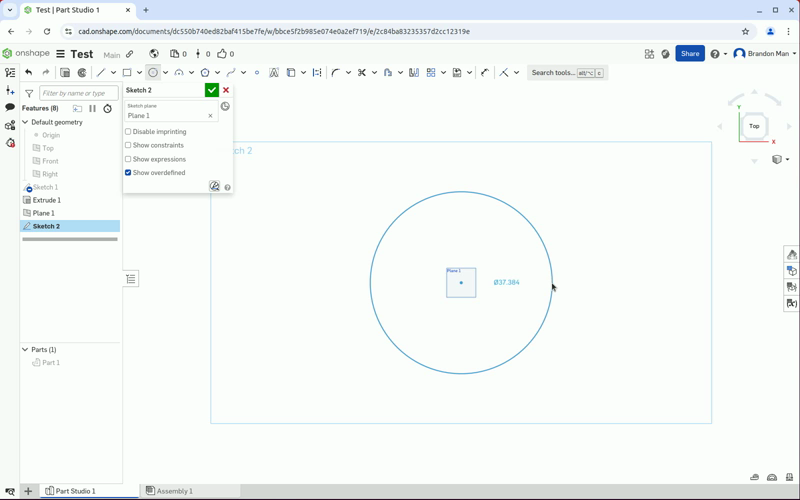
mouse_move(487, 331)
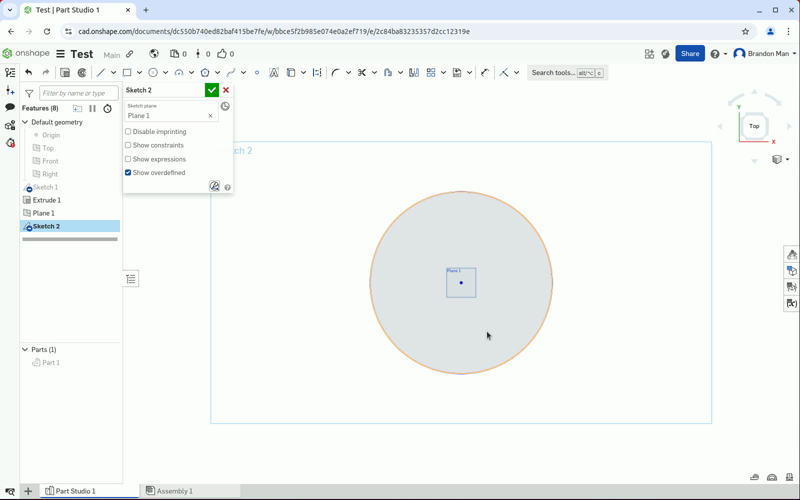
click(487, 331)
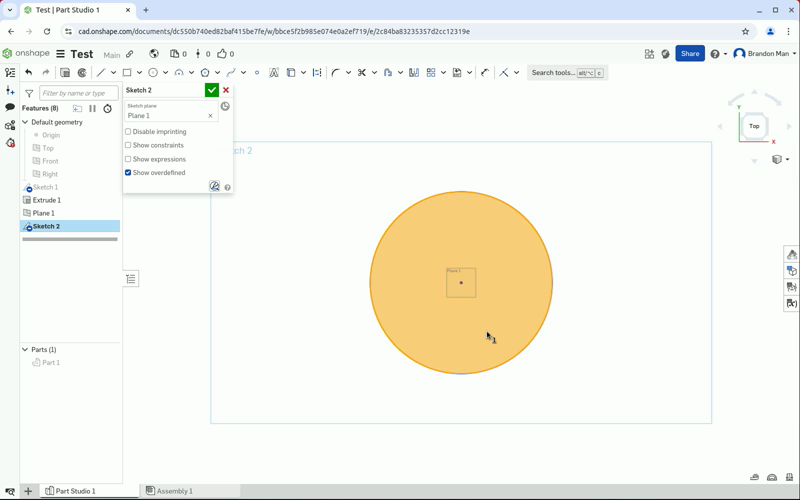
mouse_move(73, 352)
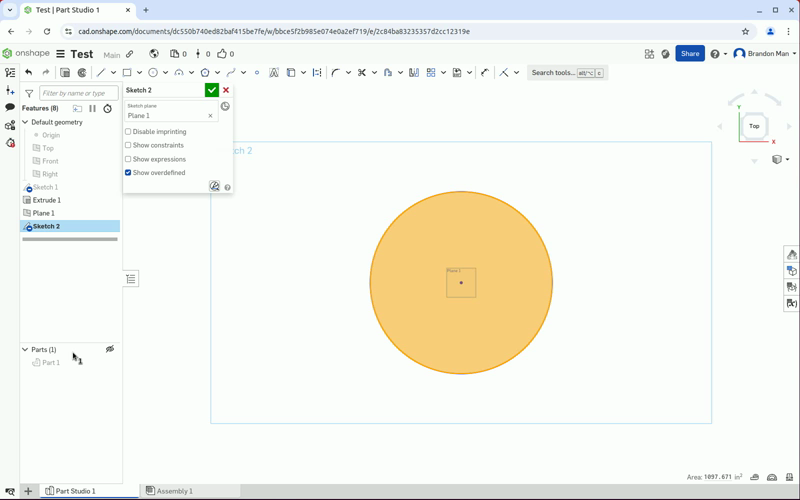
key(shift+y)
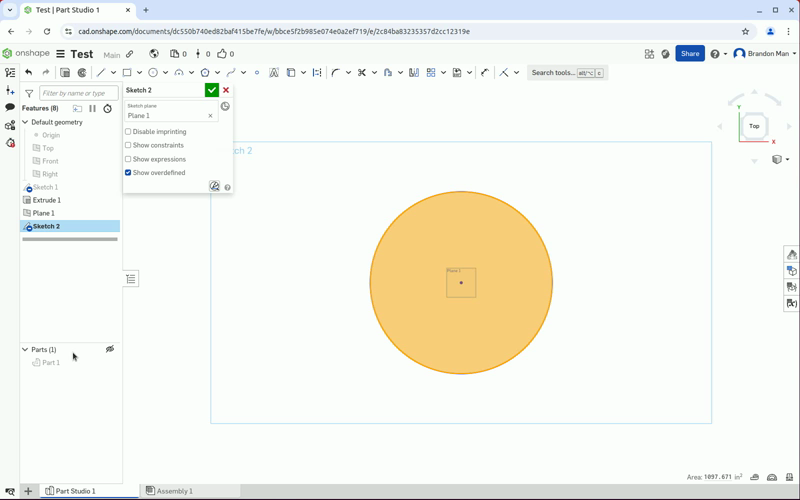
key(shift+e)
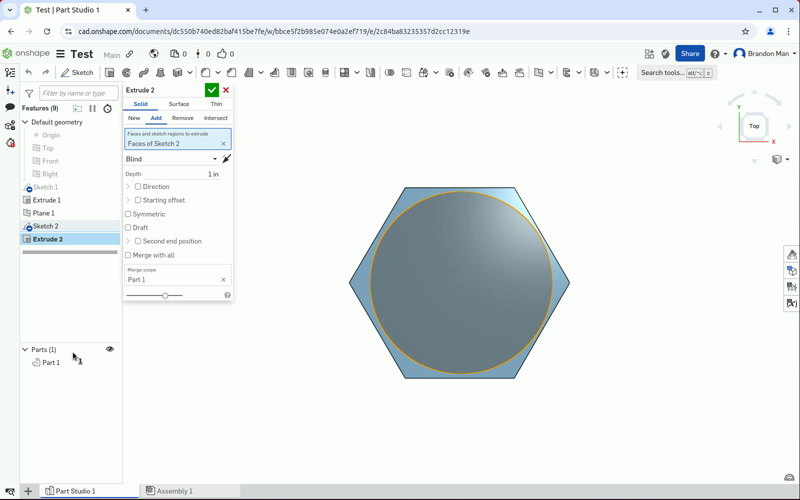
mouse_move(143, 106)
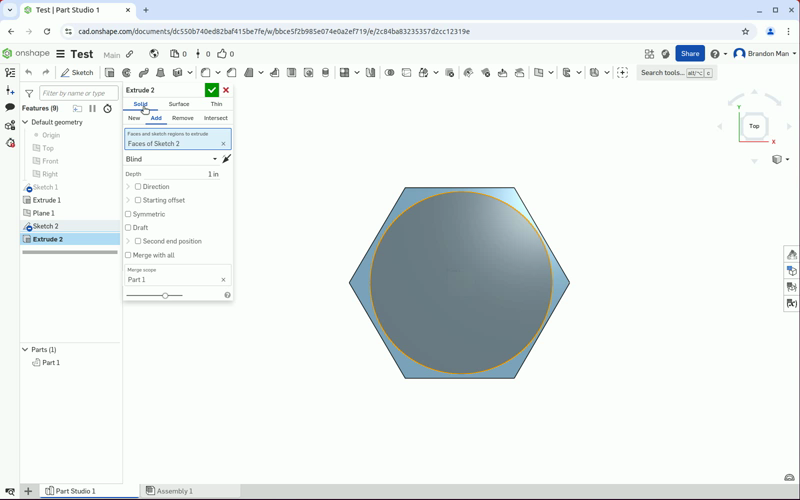
click(143, 106)
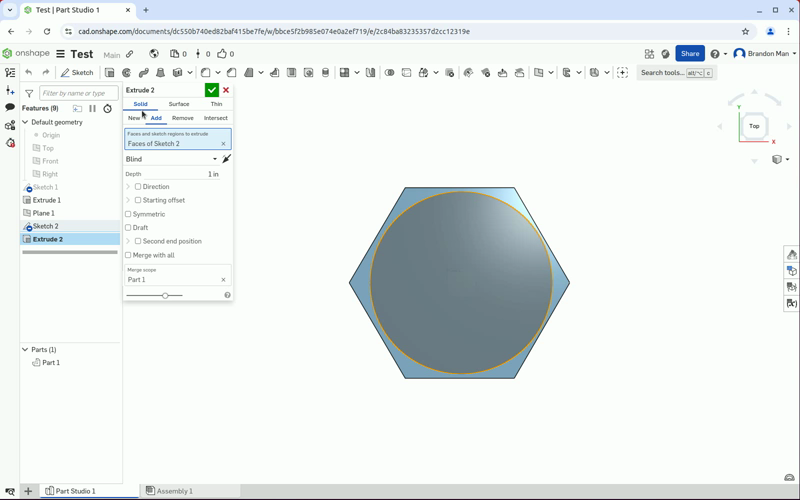
mouse_move(137, 120)
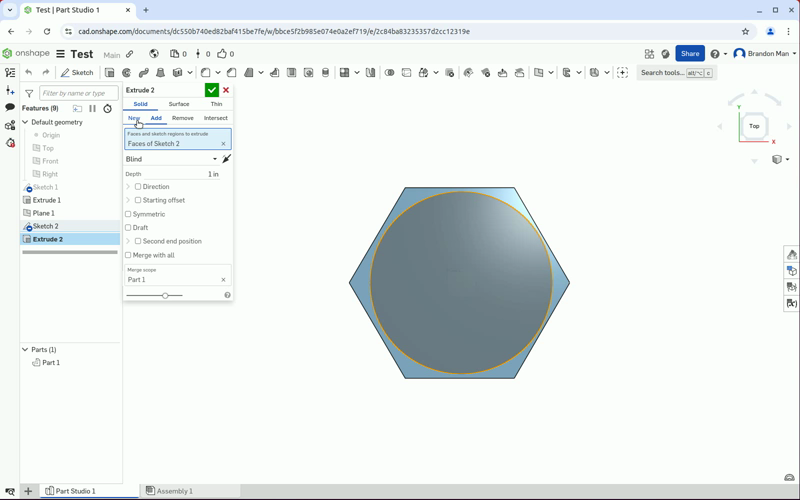
click(137, 120)
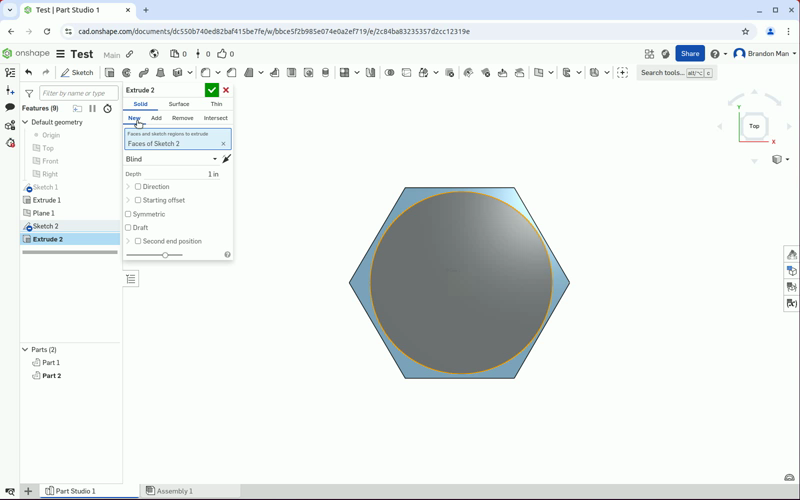
key(tab, 4)
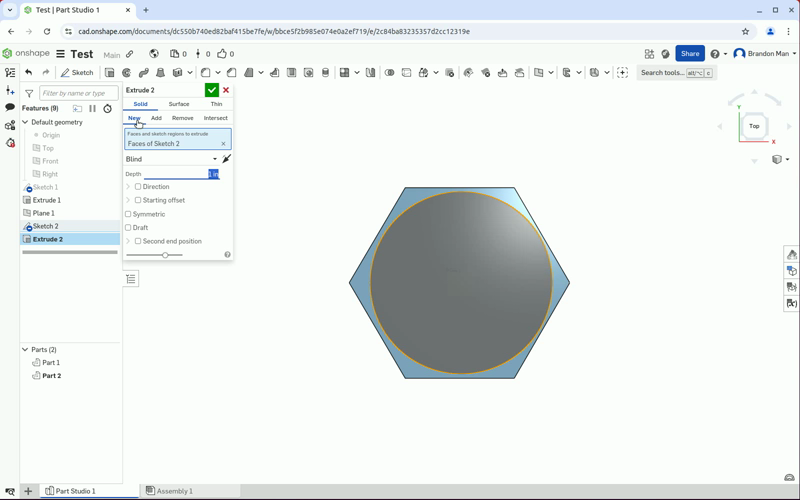
text(7.703)
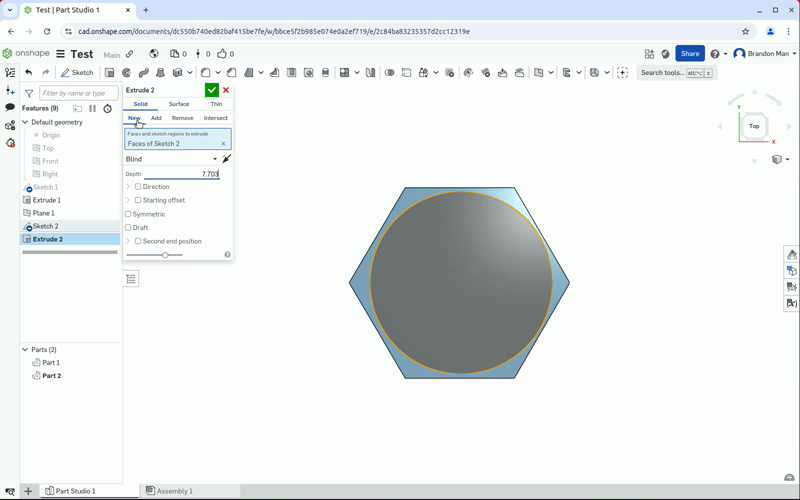
key(enter)
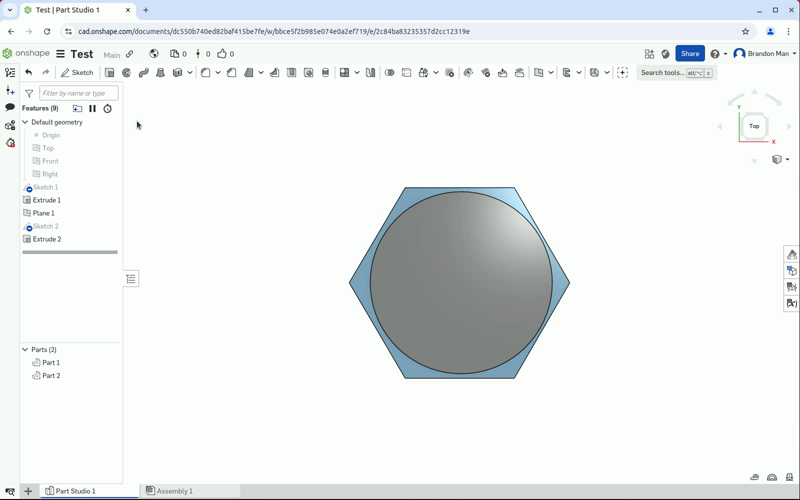
key(shift+h)
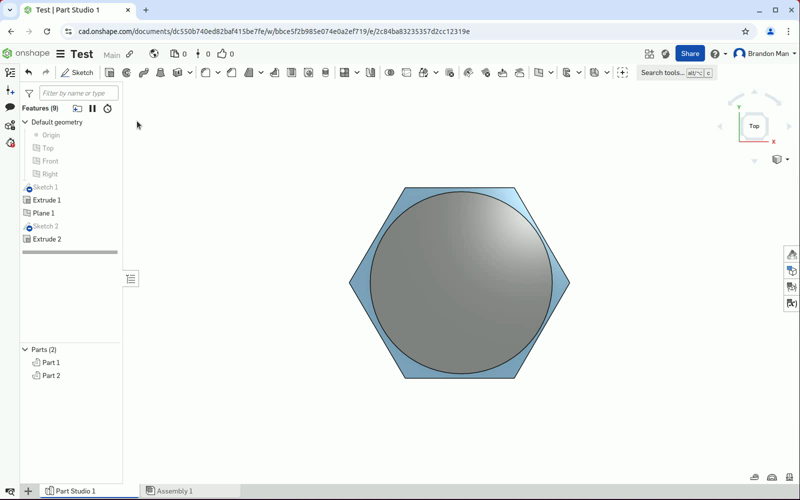
key(shift+h)
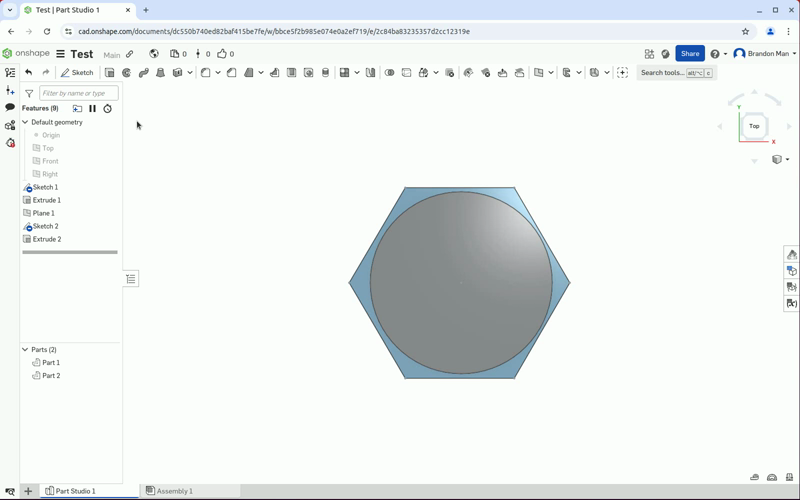
key(shift+7)
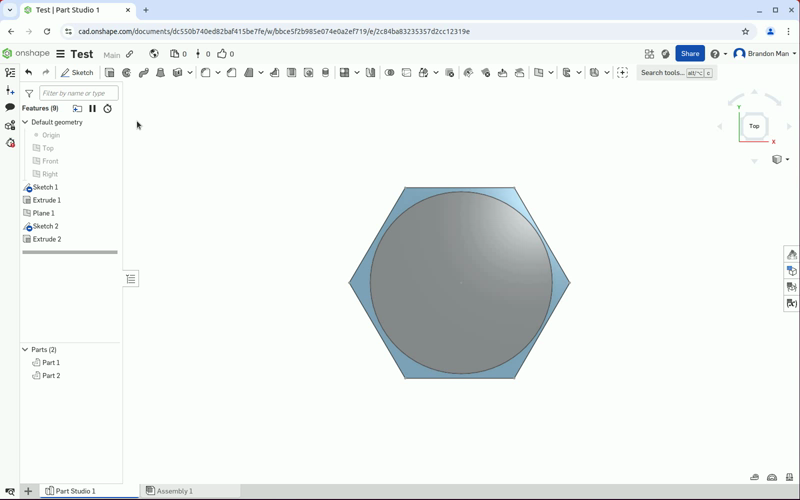
key(up, 3)
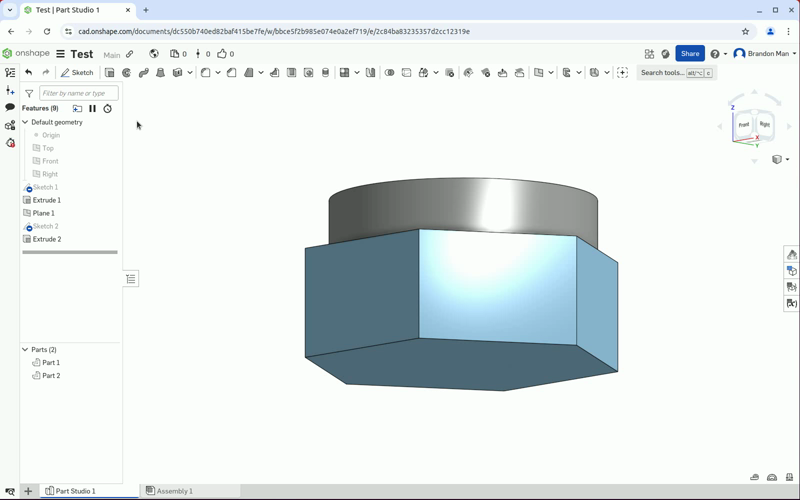
key(left, 3)
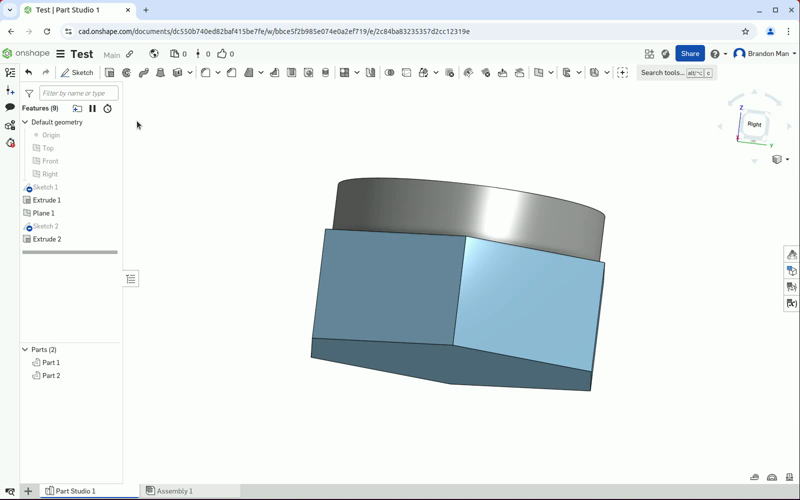
key(right, 3)
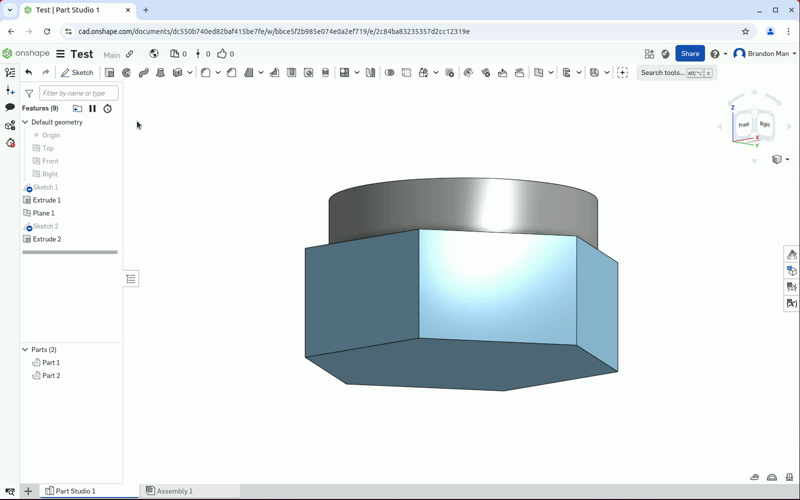
key(down, 3)
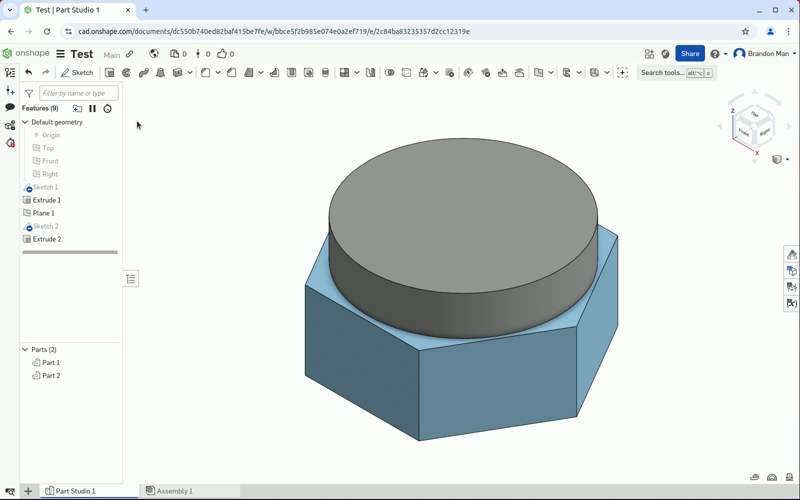
mouse_move(73, 189)
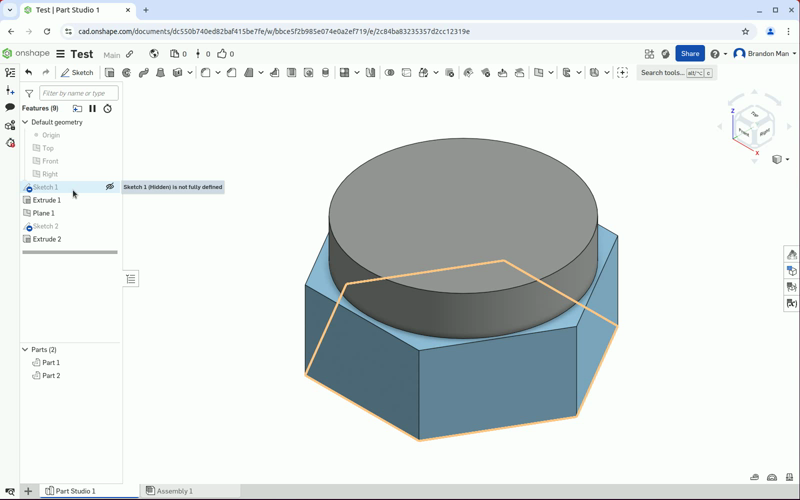
click(73, 189)